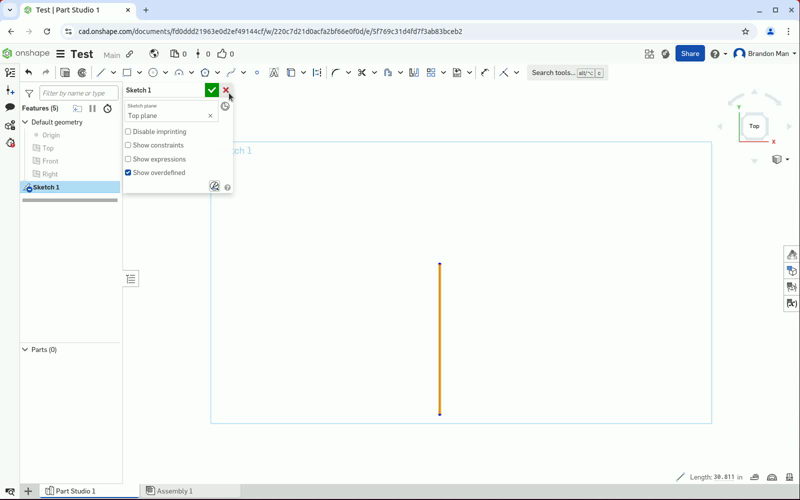
key(shift+h)
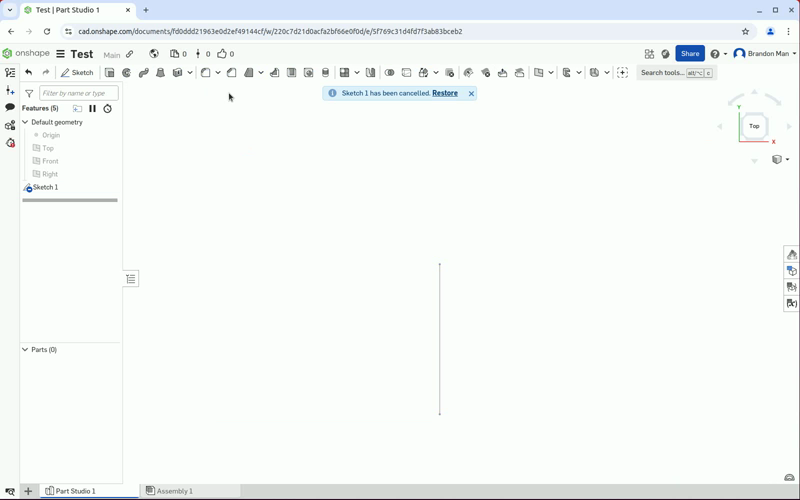
key(shift+s)
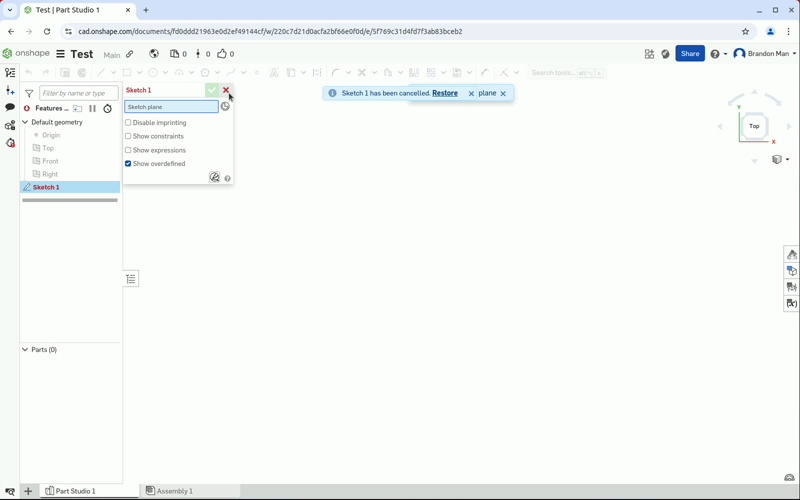
mouse_move(73, 150)
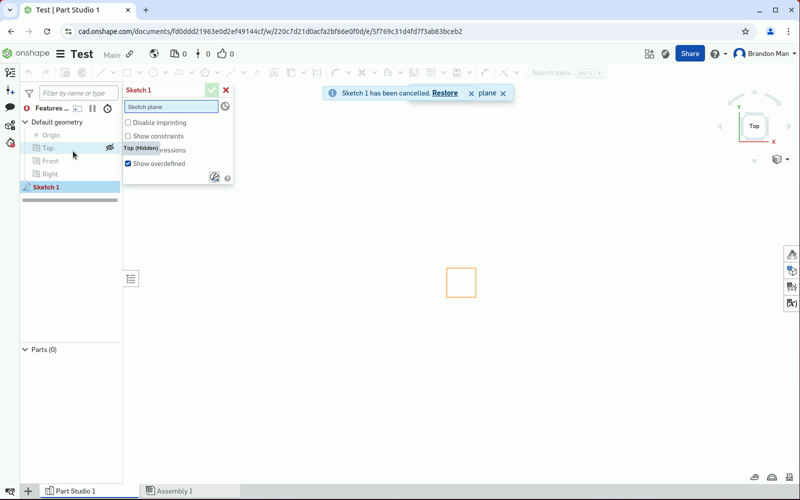
click(73, 150)
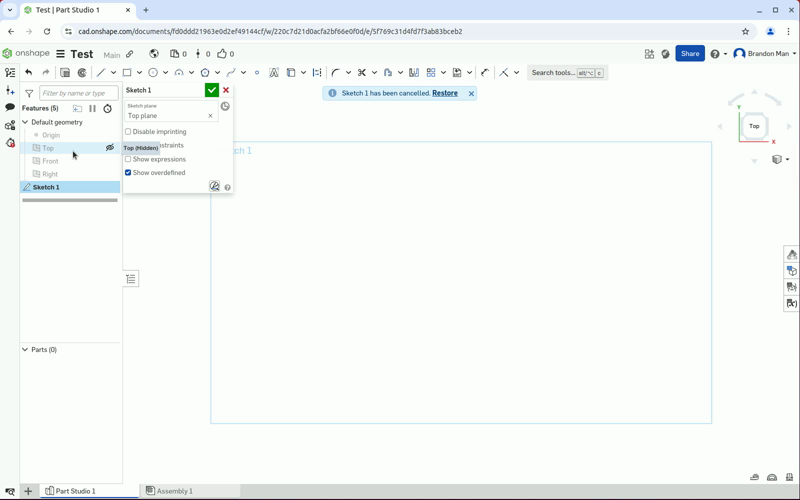
mouse_move(73, 352)
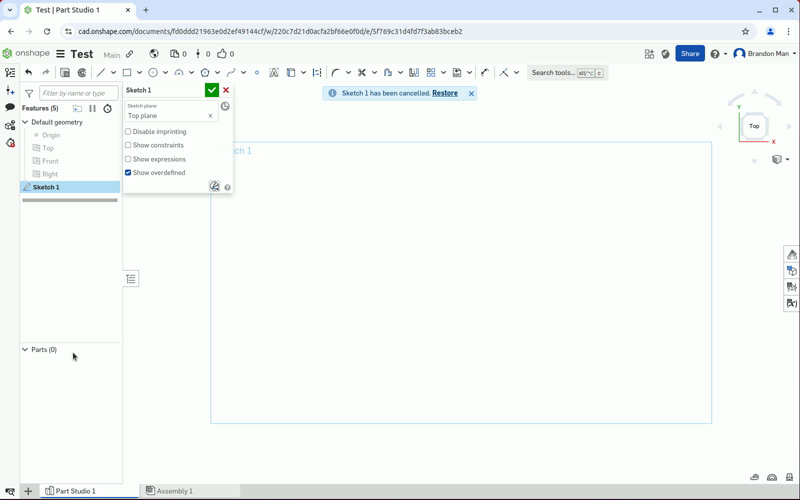
key(y)
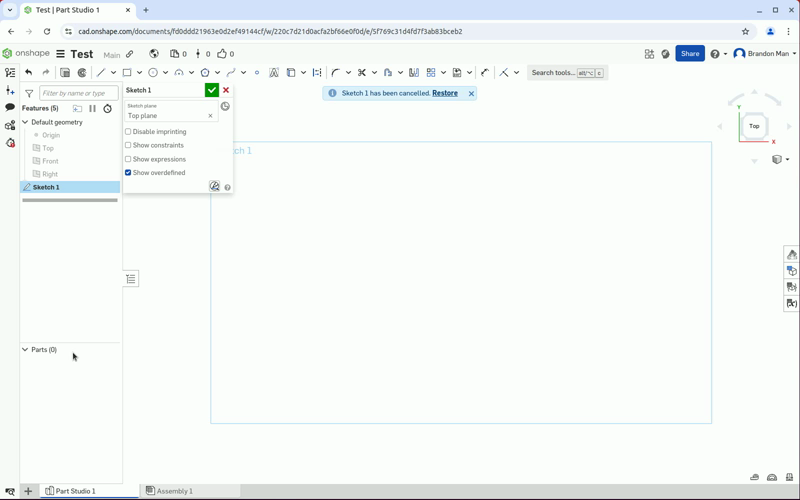
key(l)
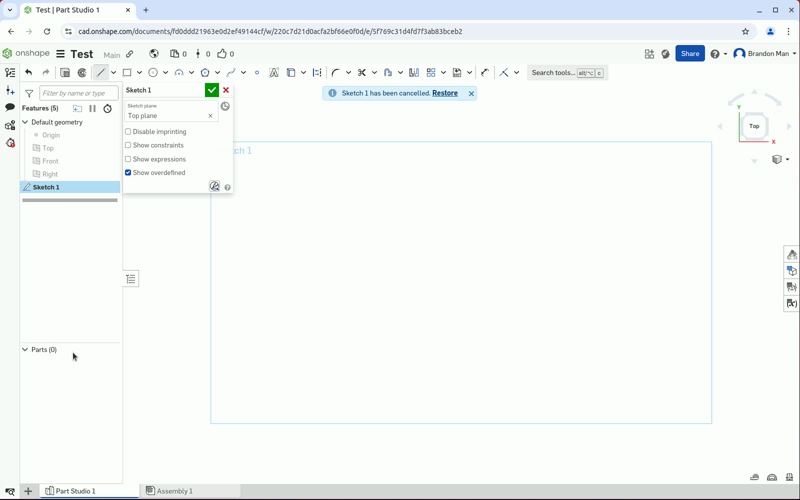
key_down(shift)
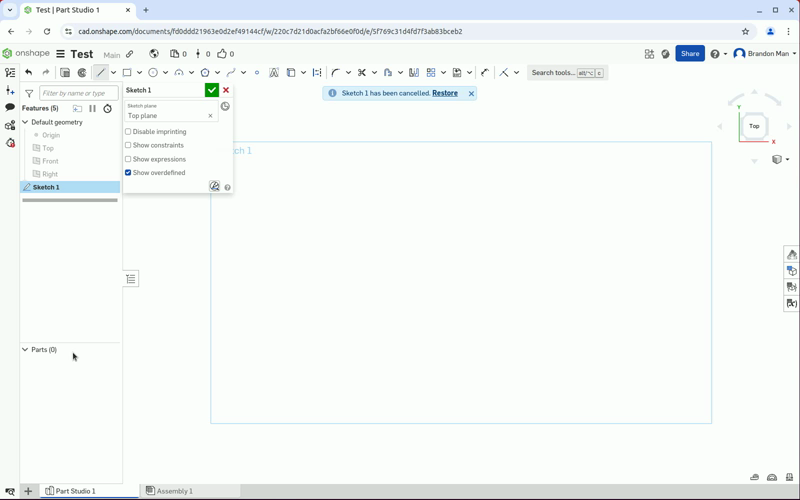
mouse_move(411, 395)
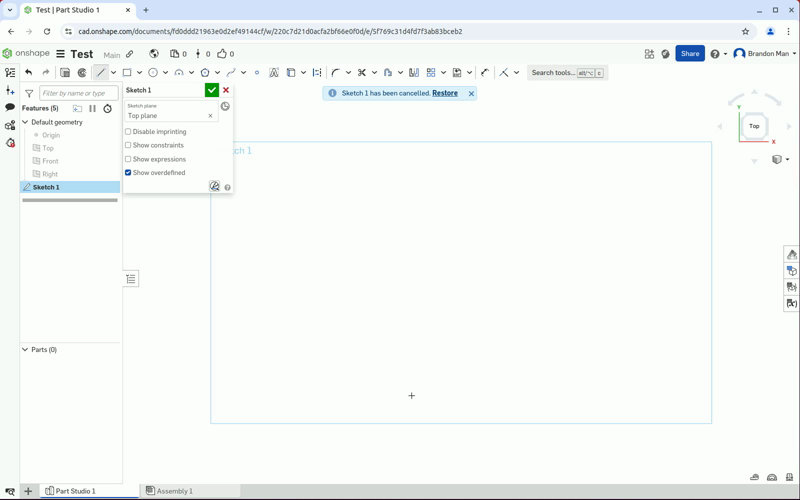
click(411, 395)
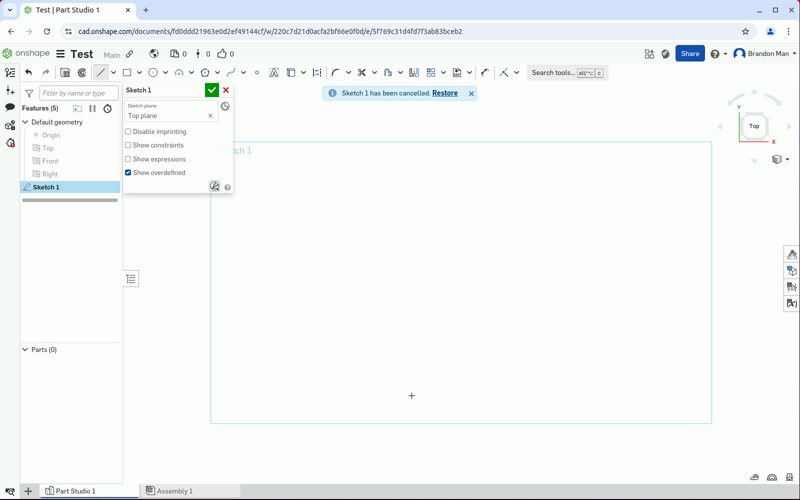
key_up(shift)
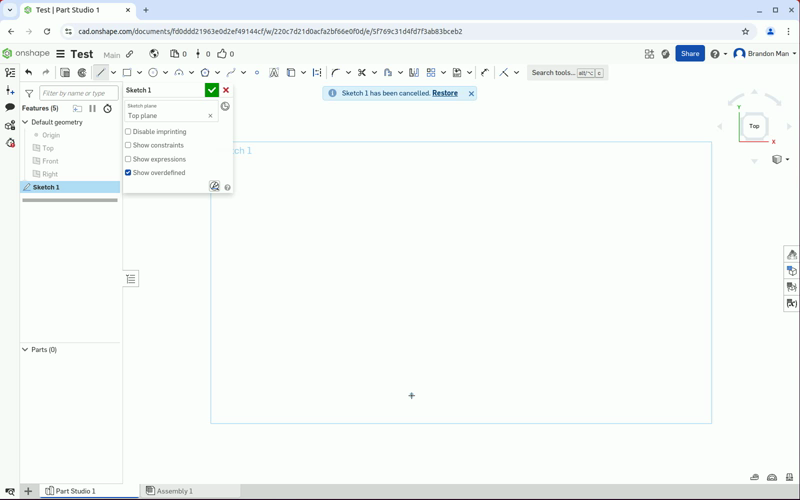
key_down(shift)
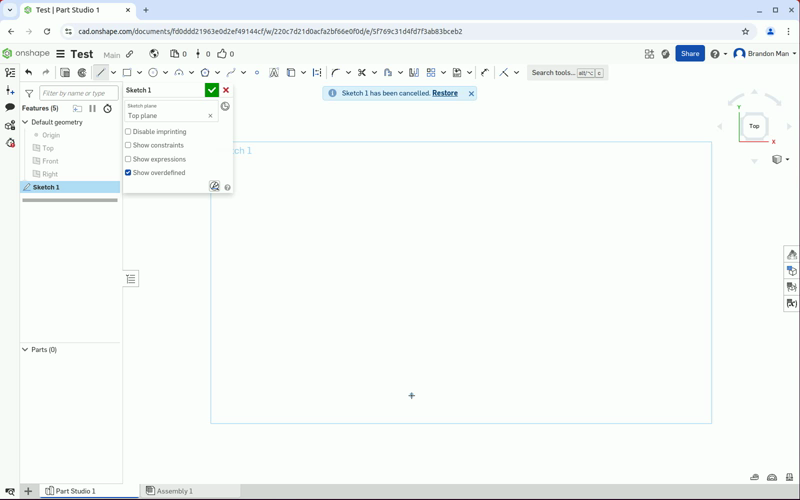
mouse_move(474, 395)
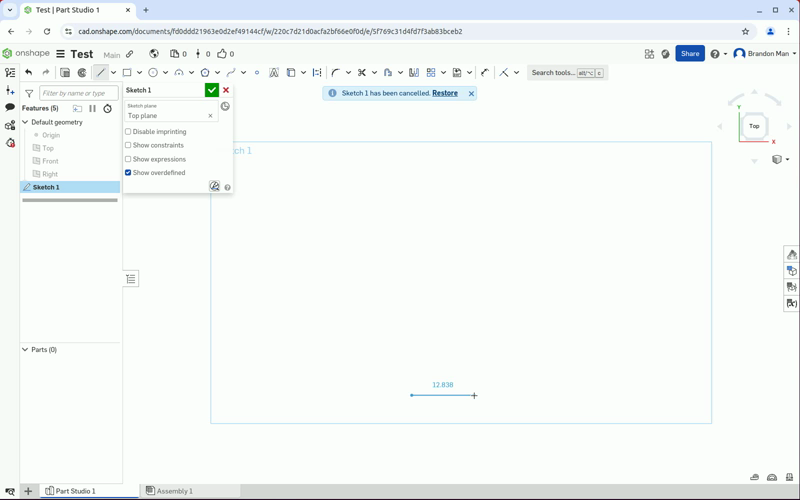
click(474, 395)
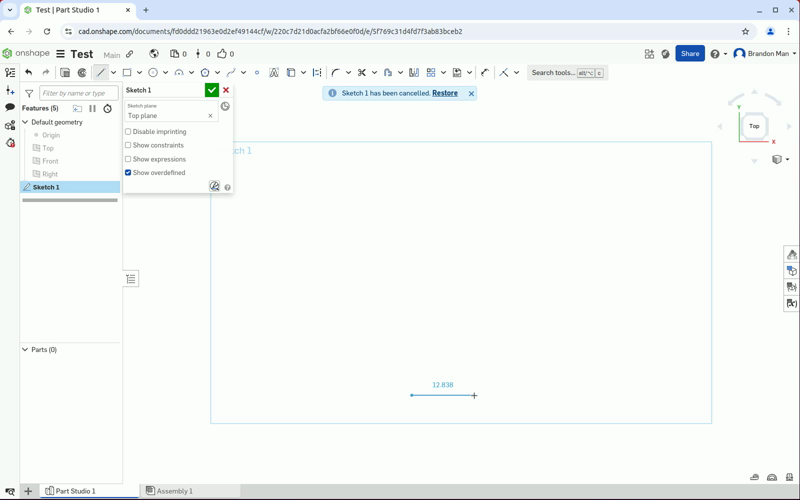
key_up(shift)
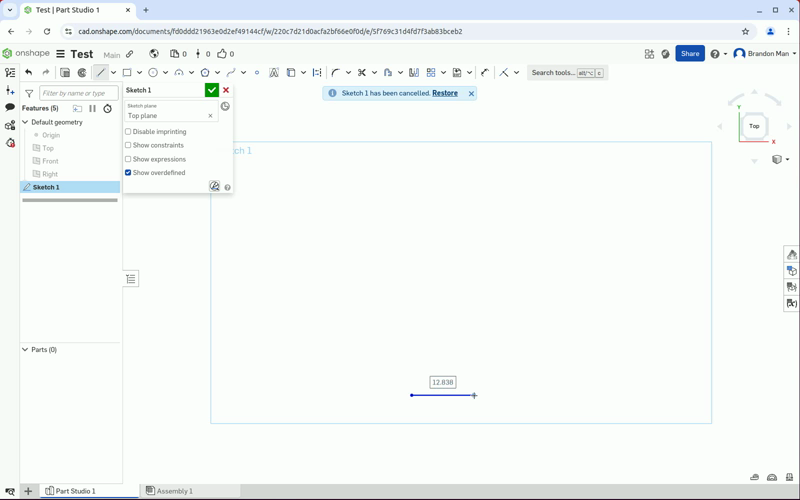
key_down(shift)
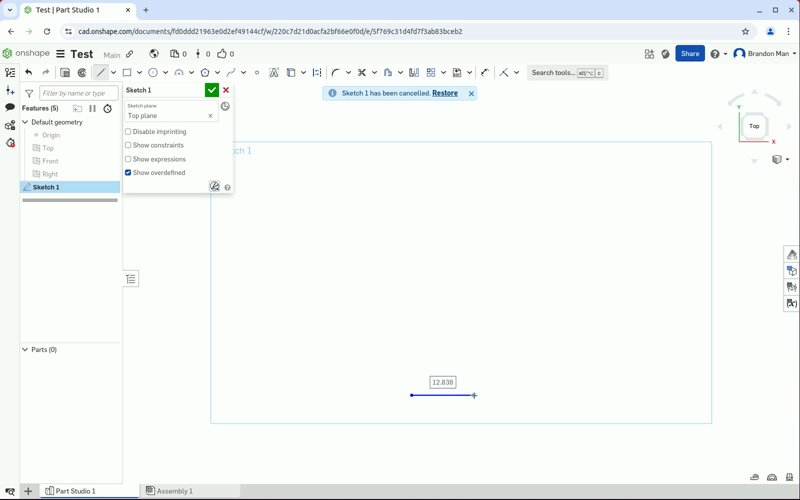
mouse_move(504, 395)
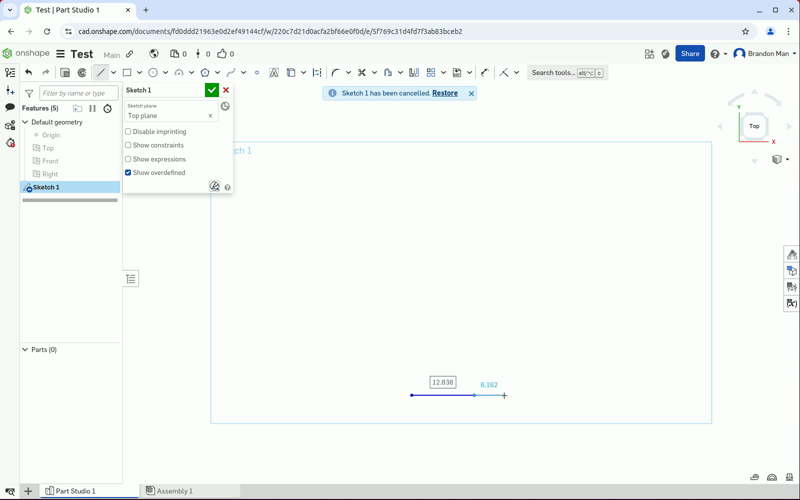
mouse_move(474, 349)
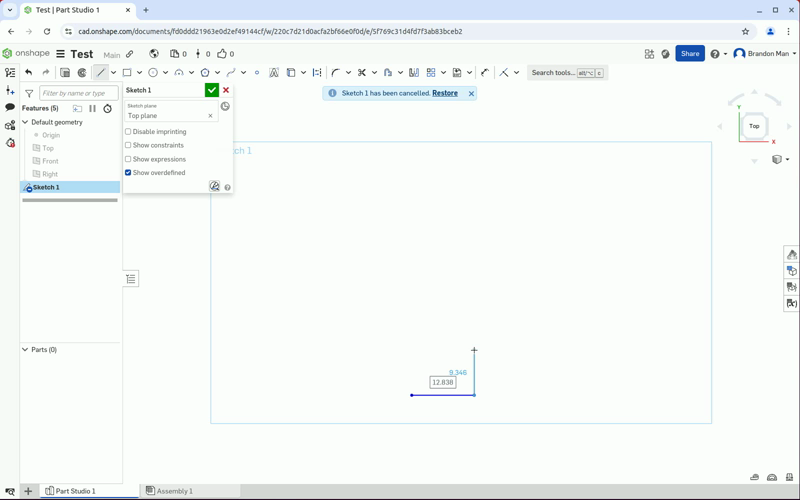
click(474, 349)
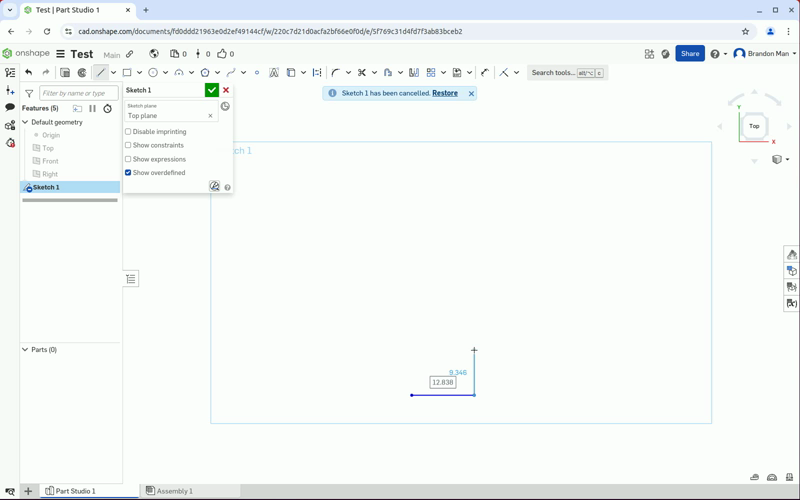
key_up(shift)
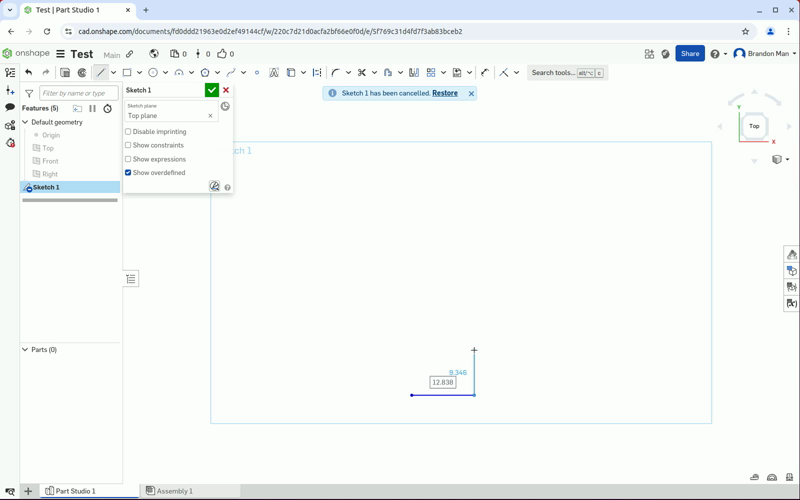
key_down(shift)
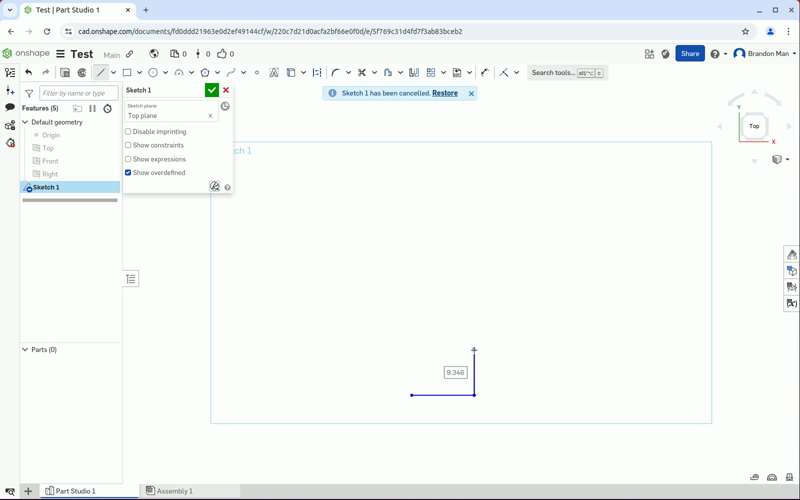
mouse_move(504, 349)
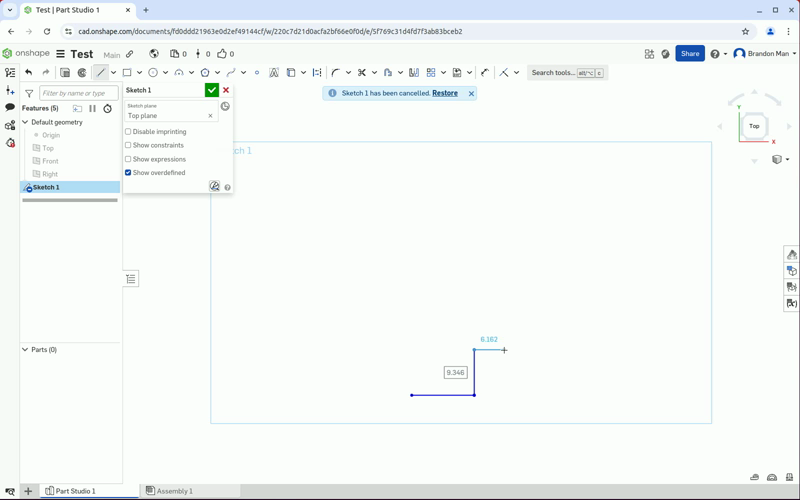
mouse_move(474, 337)
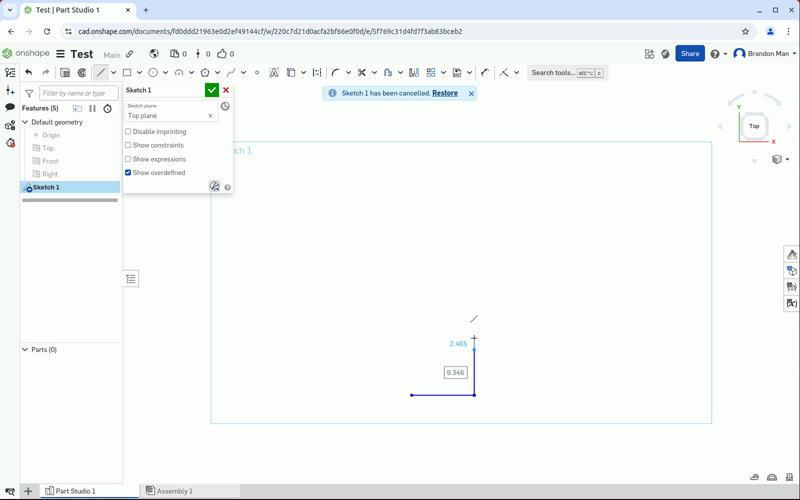
click(474, 337)
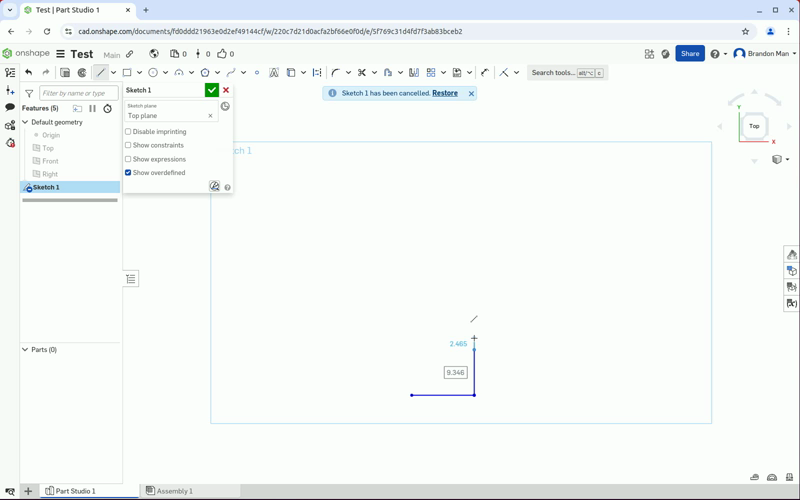
key_up(shift)
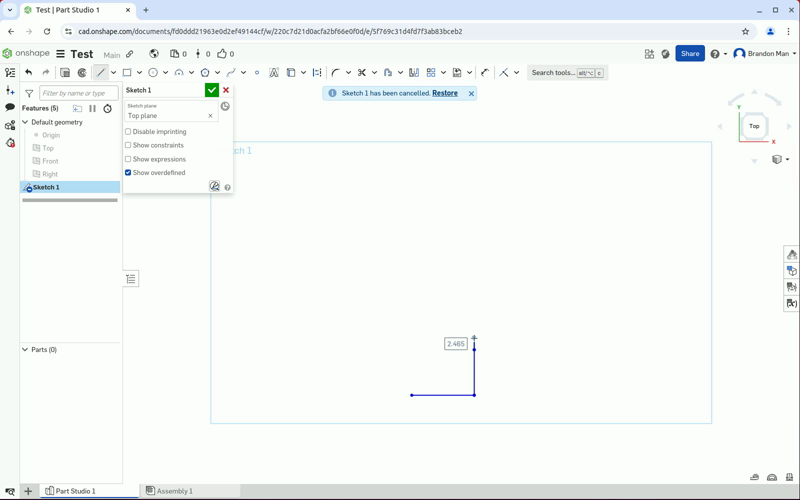
key_down(shift)
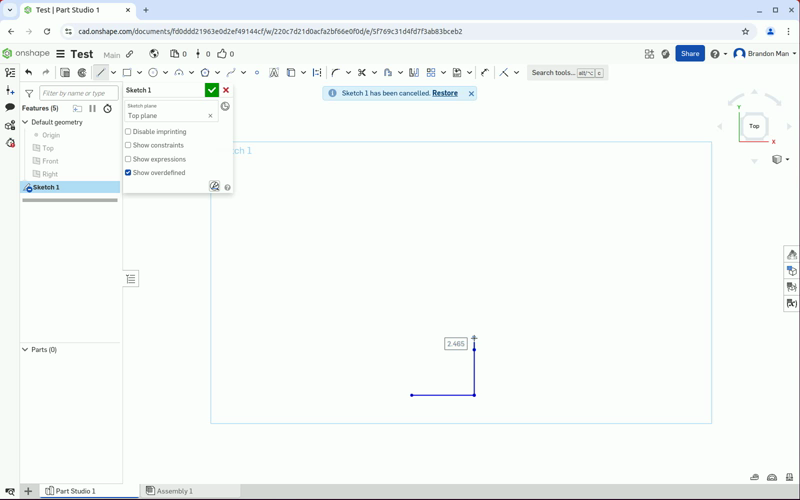
mouse_move(411, 337)
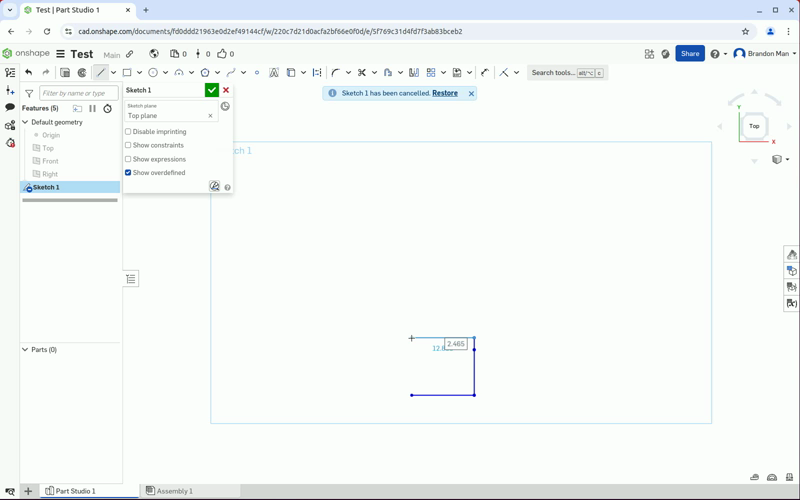
click(411, 337)
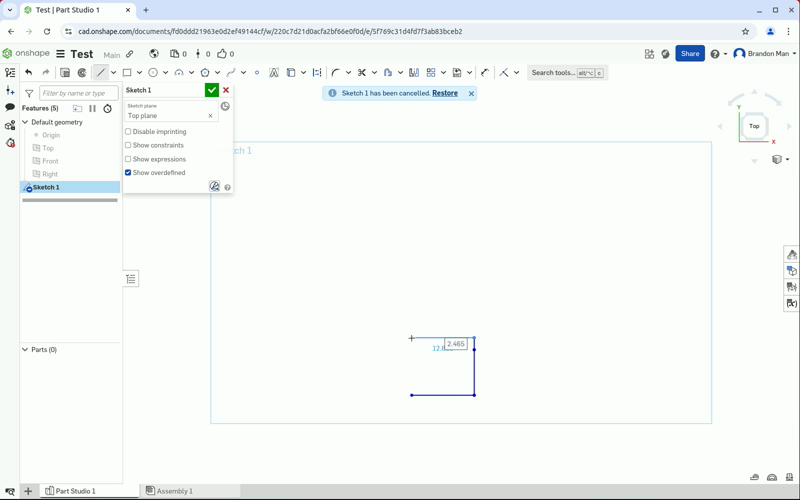
key_up(shift)
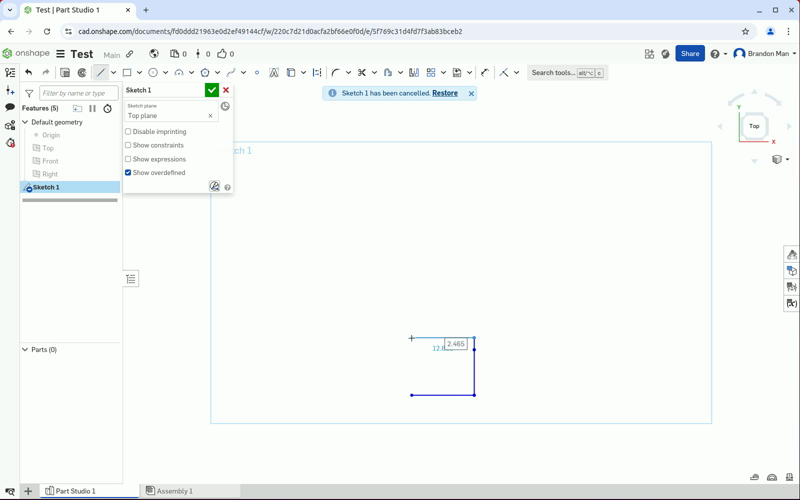
key_down(shift)
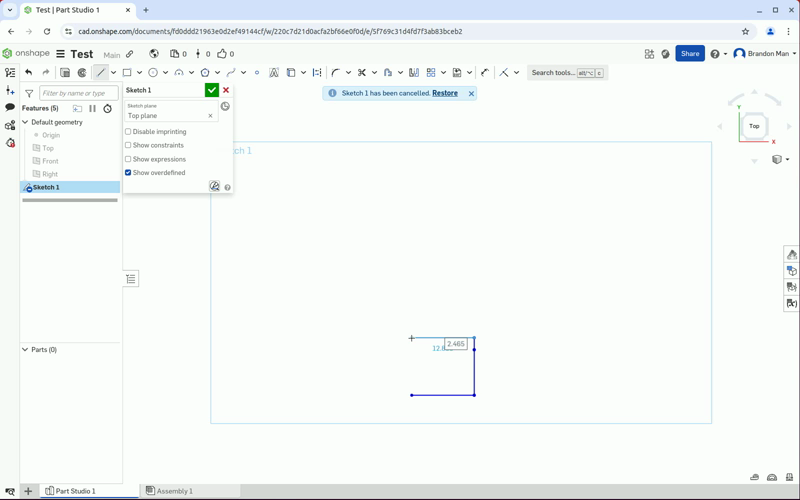
mouse_move(441, 337)
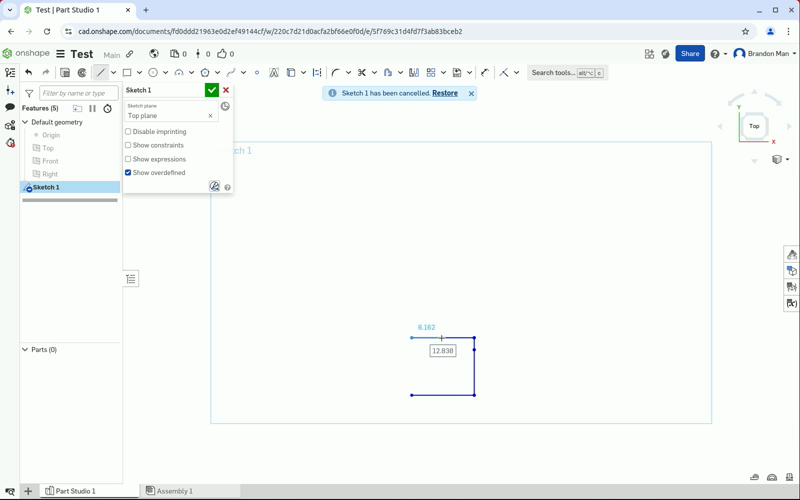
mouse_move(411, 349)
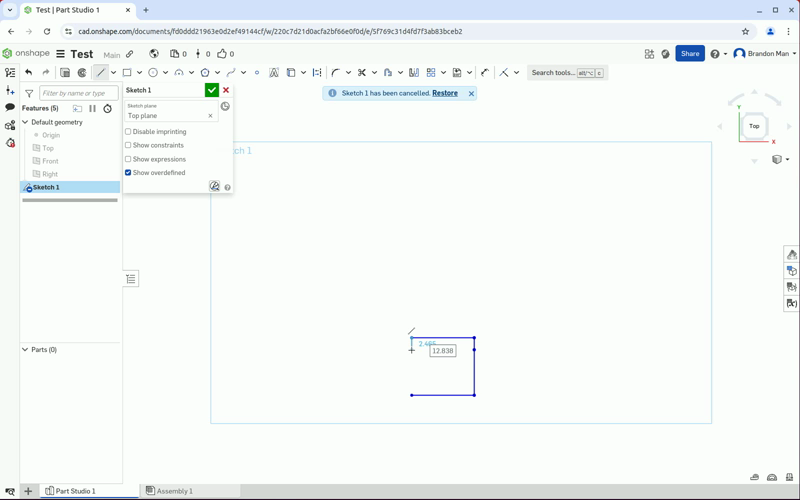
click(411, 349)
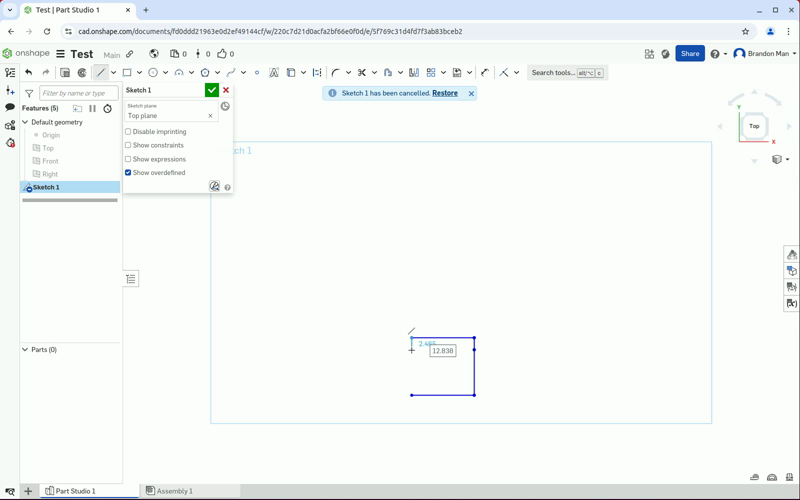
key_up(shift)
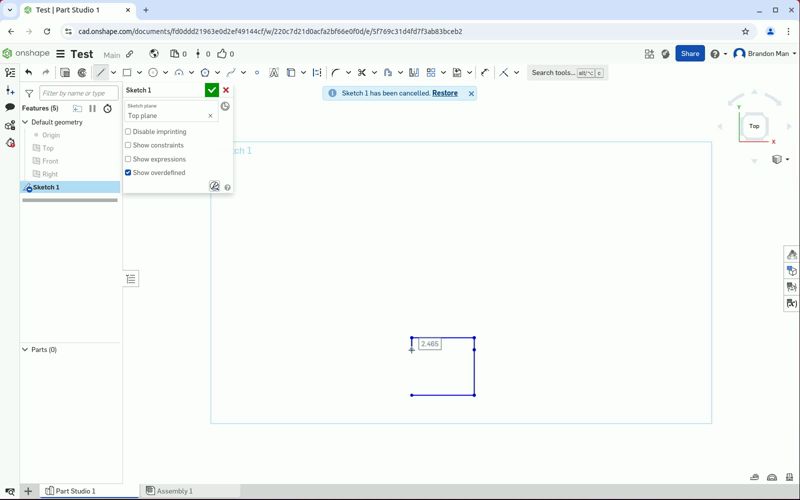
mouse_move(441, 349)
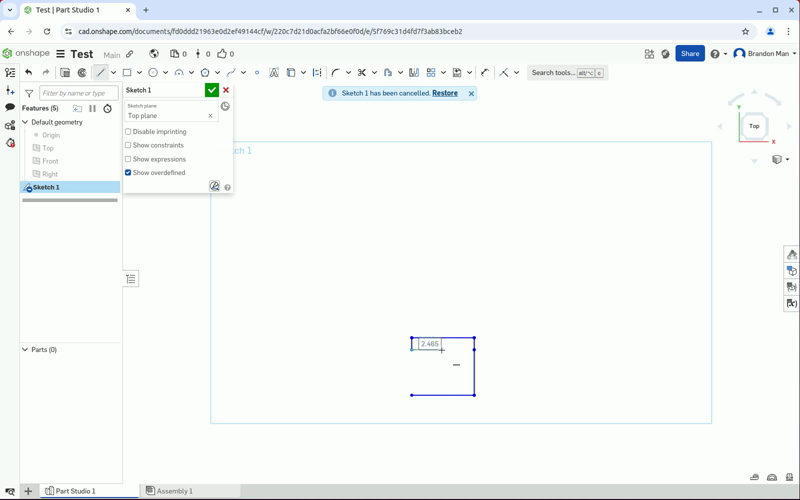
key_down(shift)
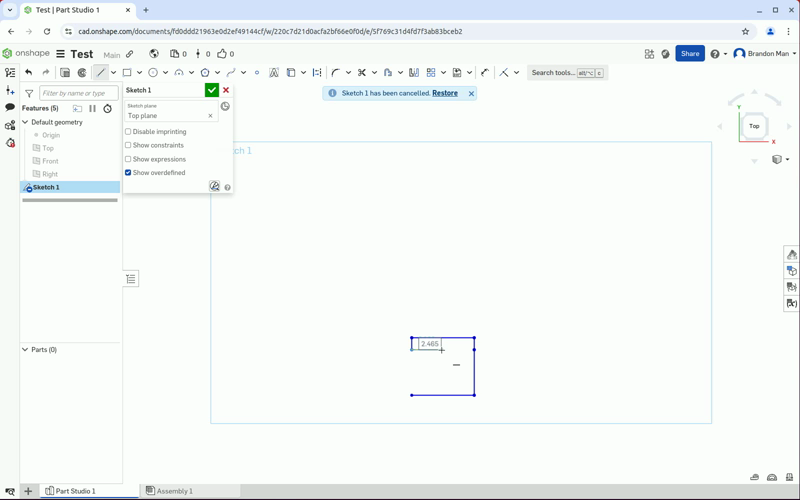
mouse_move(411, 395)
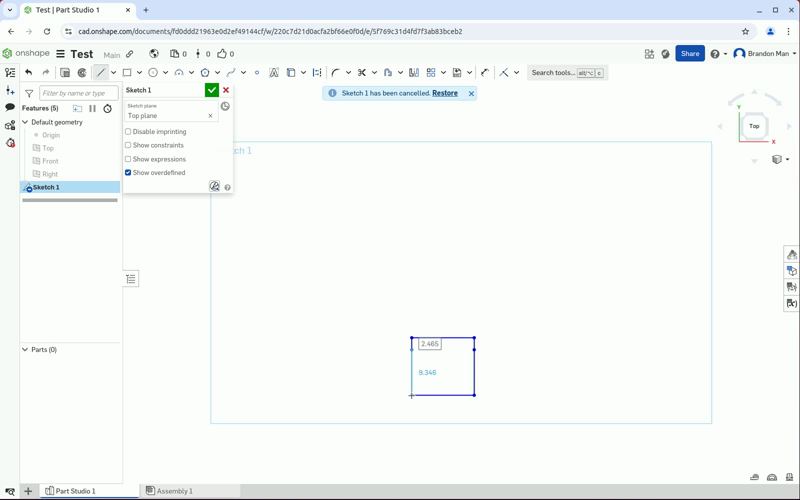
key_up(shift)
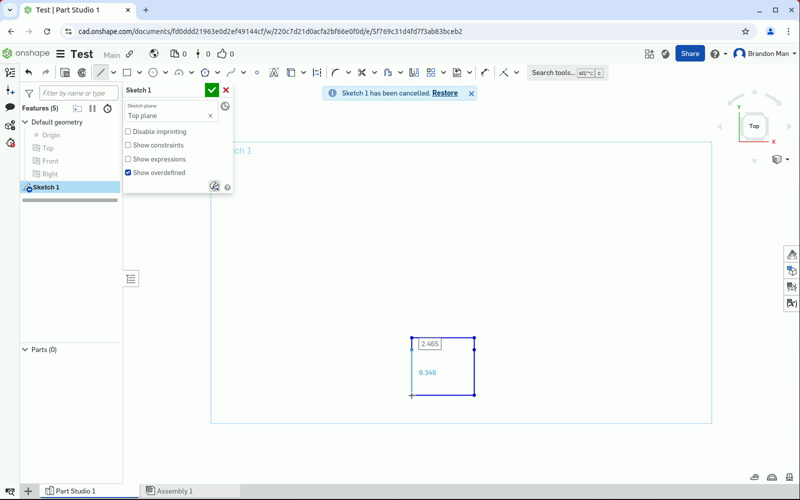
click(411, 395)
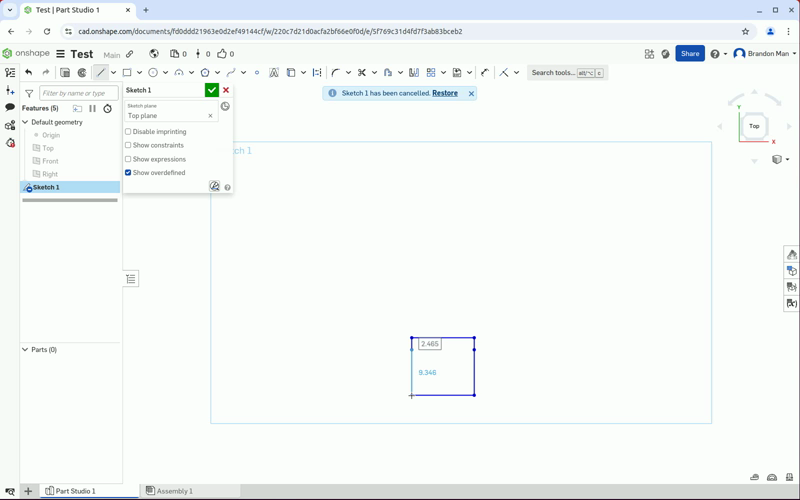
key(esc)
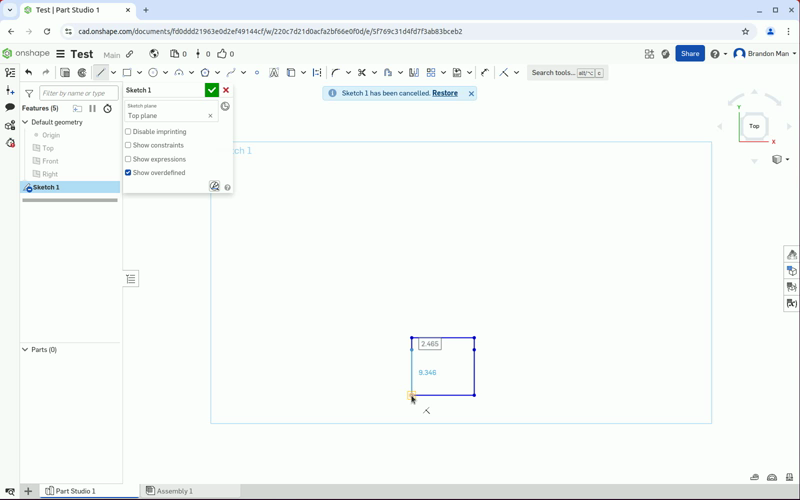
mouse_move(454, 367)
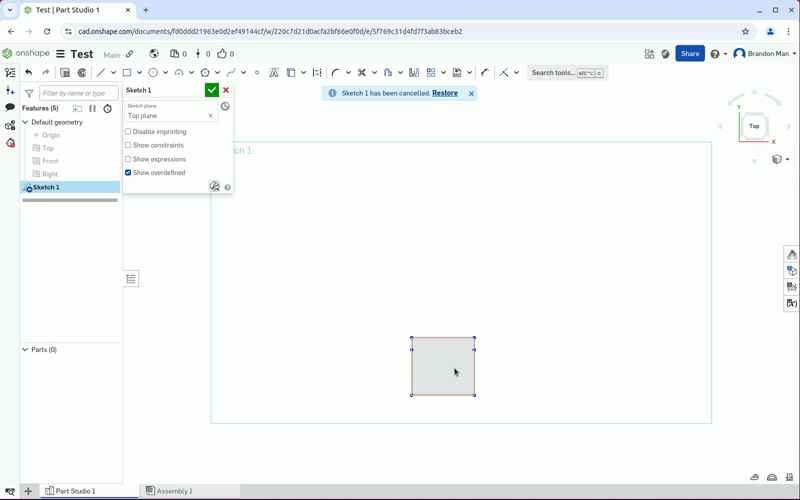
click(454, 367)
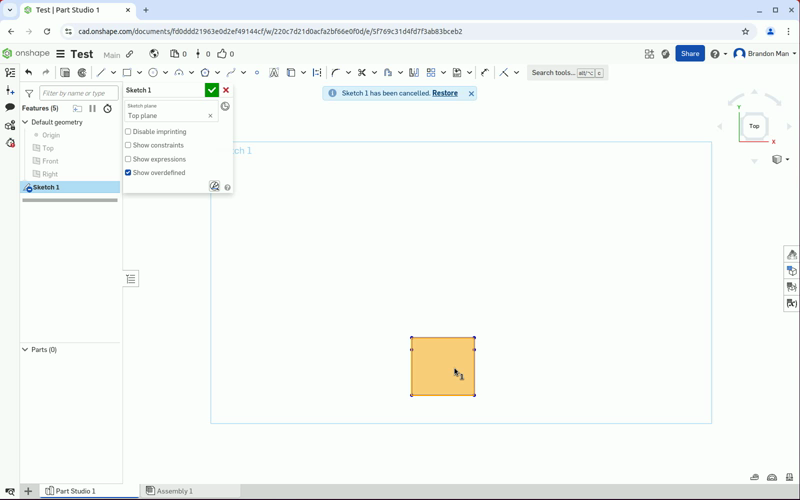
mouse_move(73, 352)
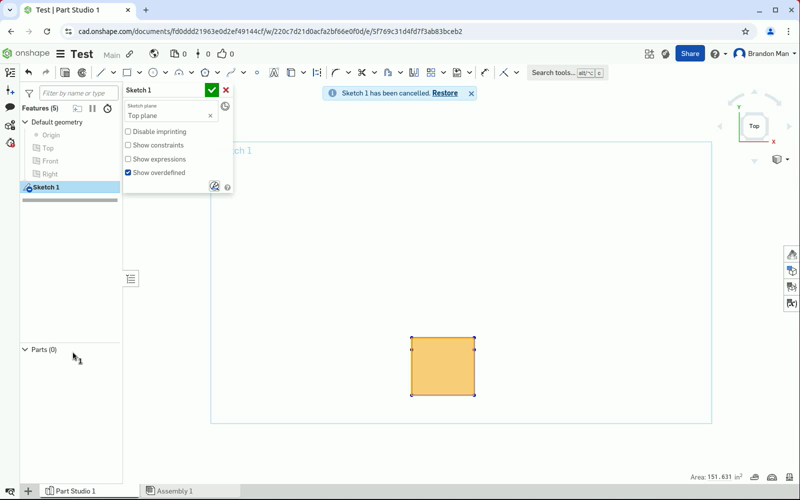
key(shift+y)
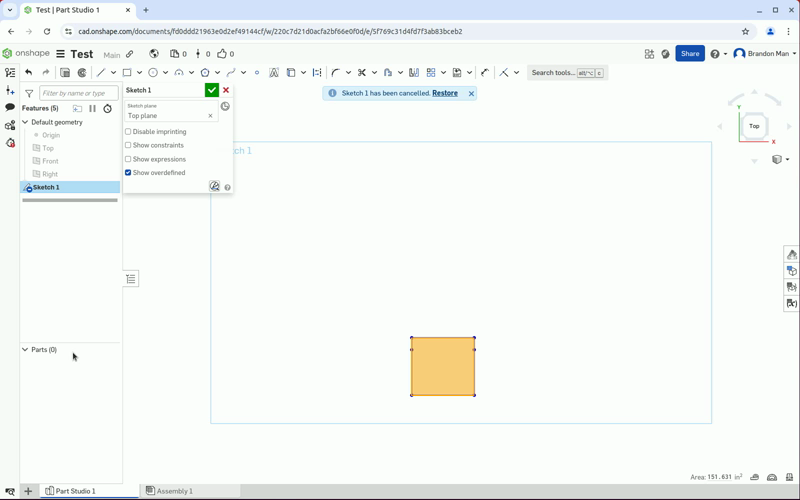
key(shift+e)
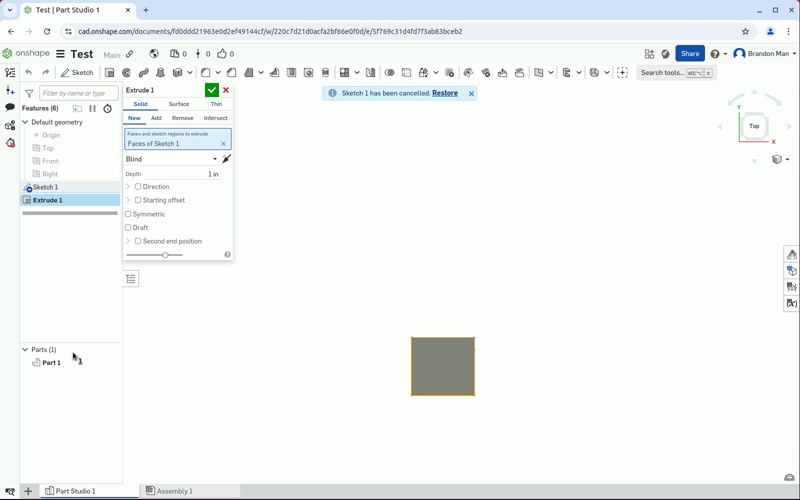
mouse_move(143, 106)
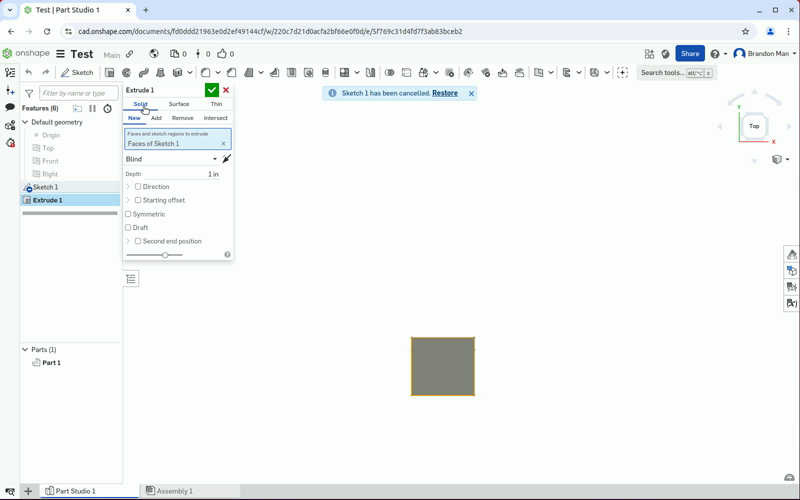
click(143, 106)
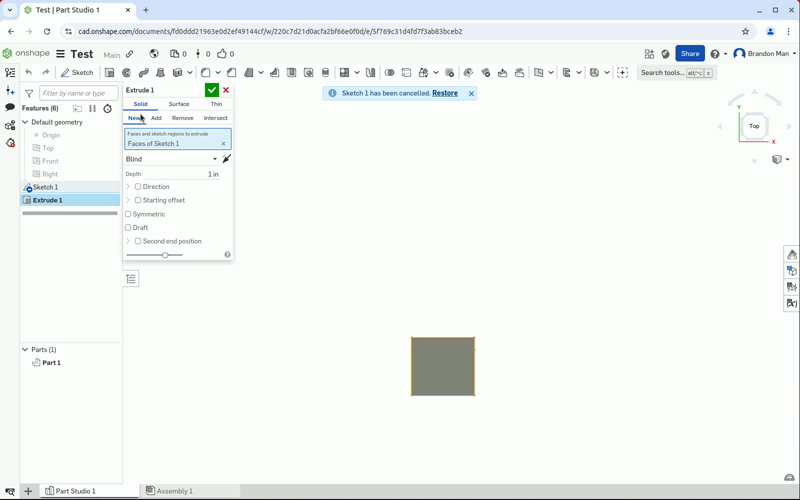
mouse_move(137, 120)
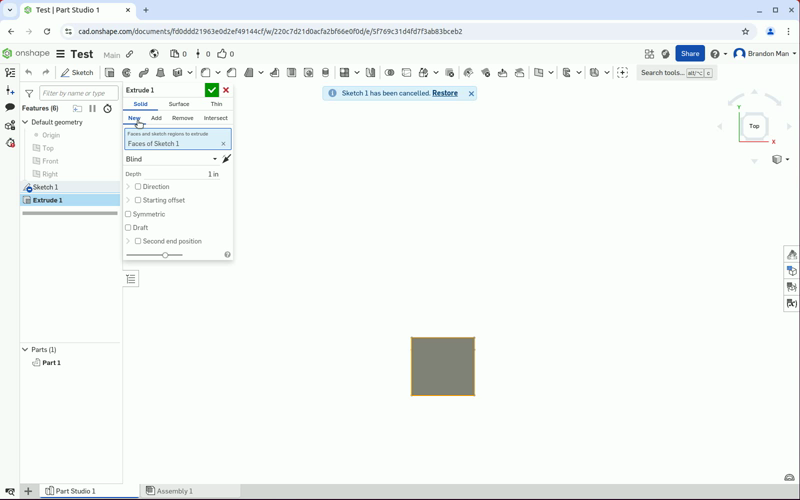
click(137, 120)
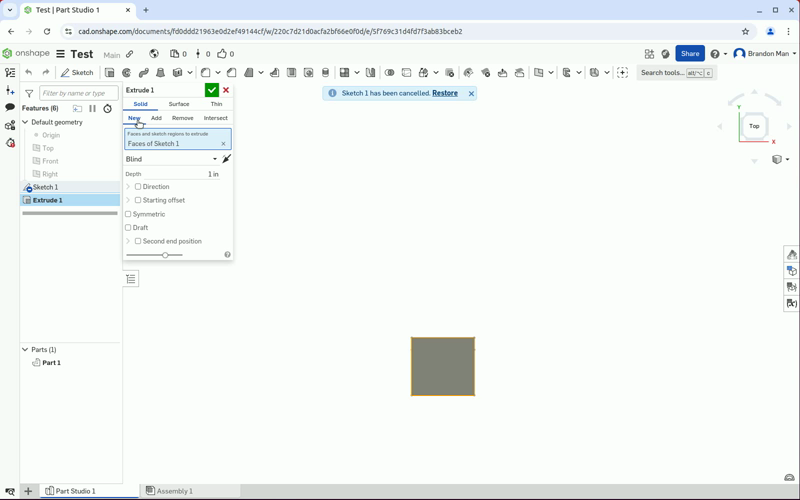
key(tab, 4)
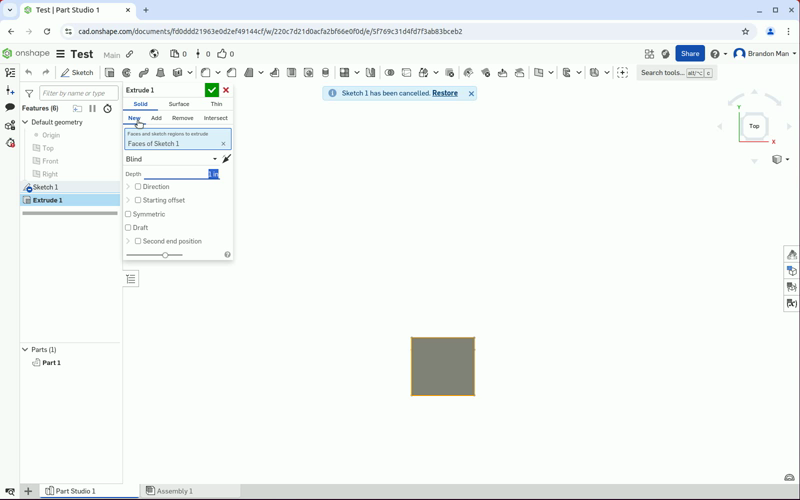
text(2.407)
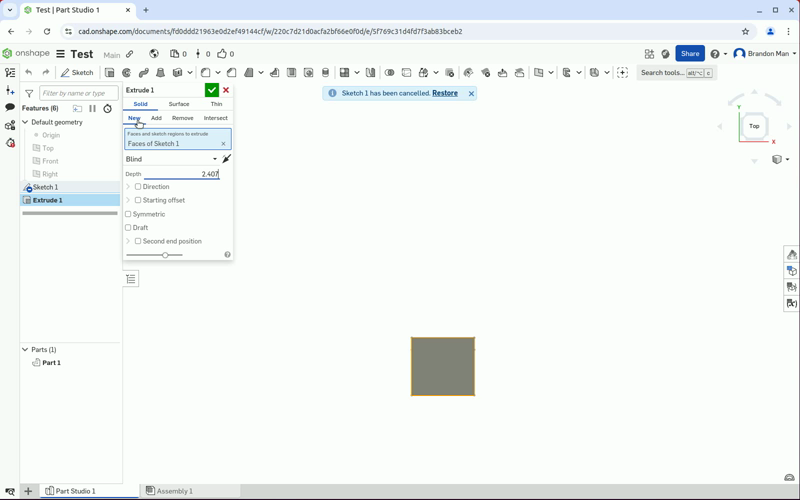
key(enter)
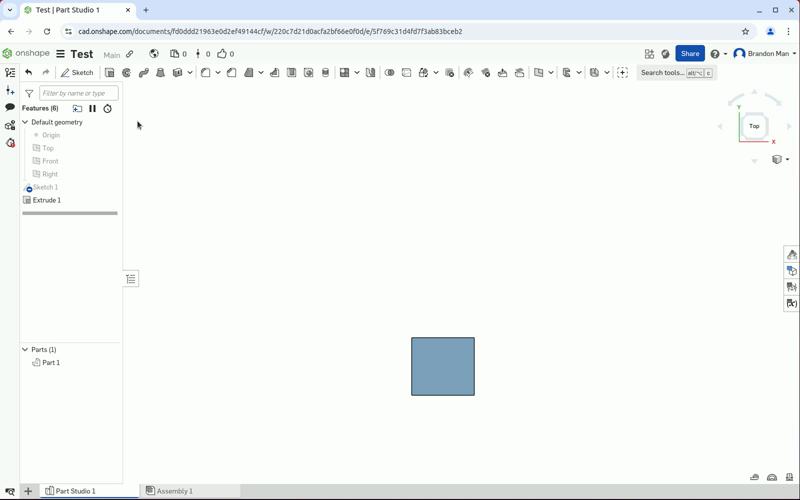
key(shift+h)
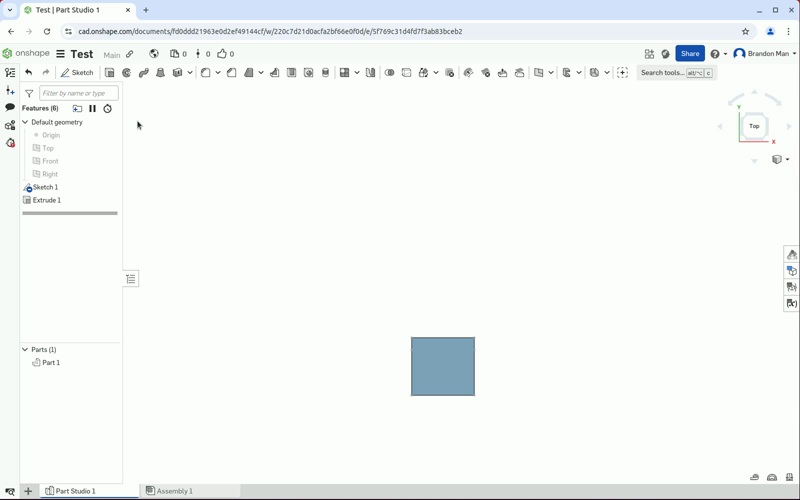
key(shift+h)
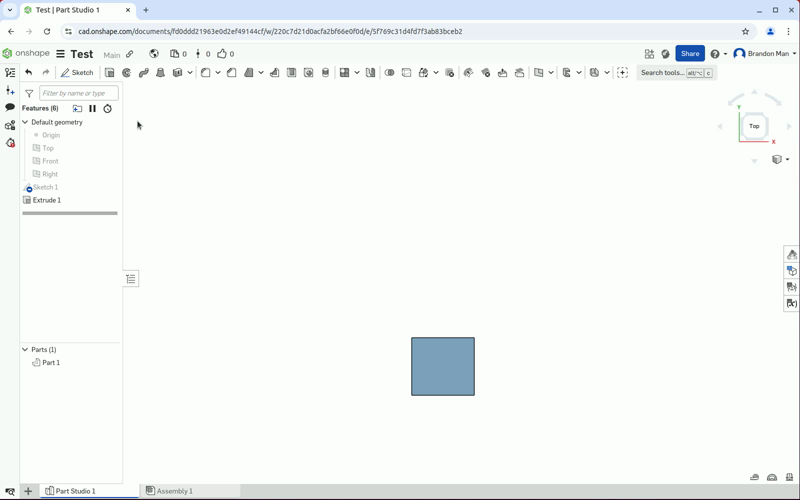
mouse_move(73, 189)
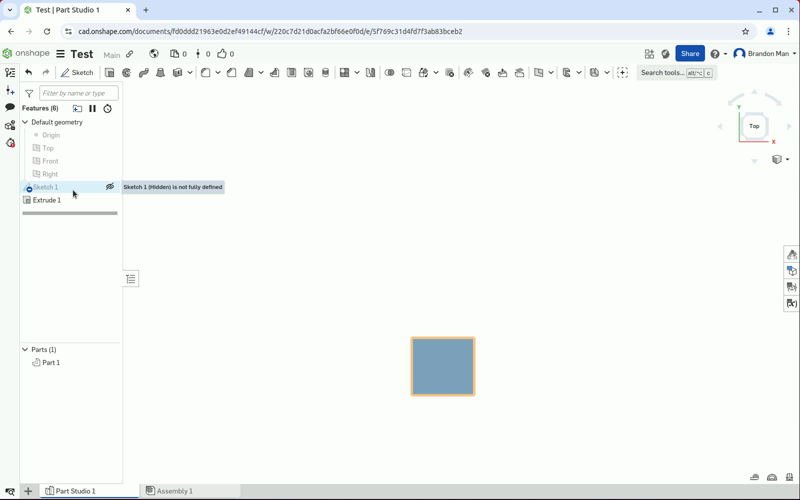
click(73, 189)
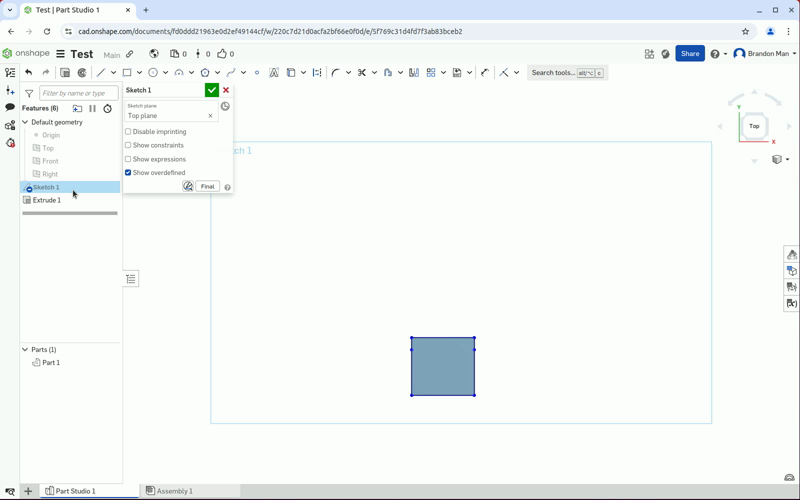
mouse_move(229, 92)
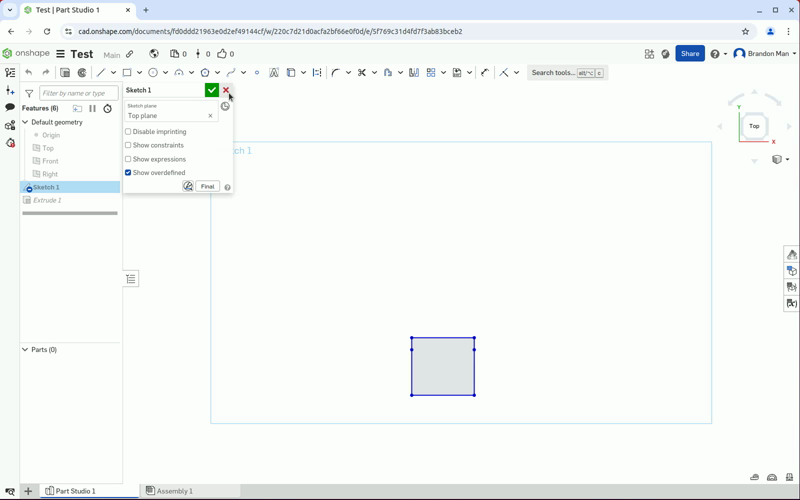
click(229, 92)
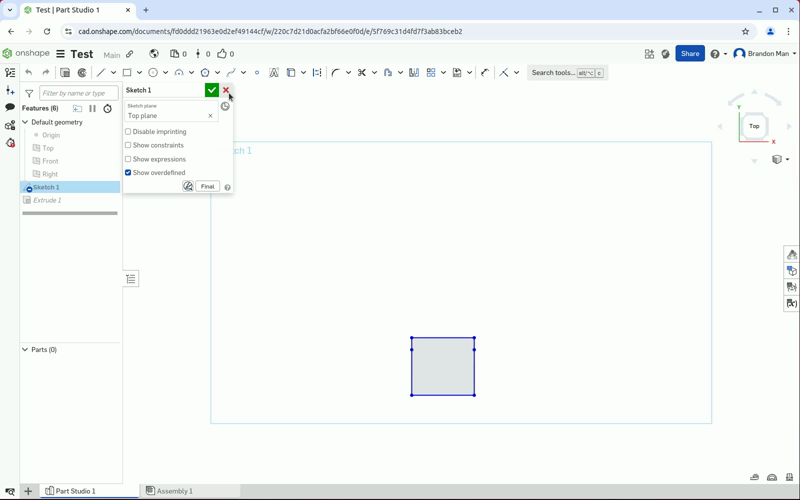
key(shift+s)
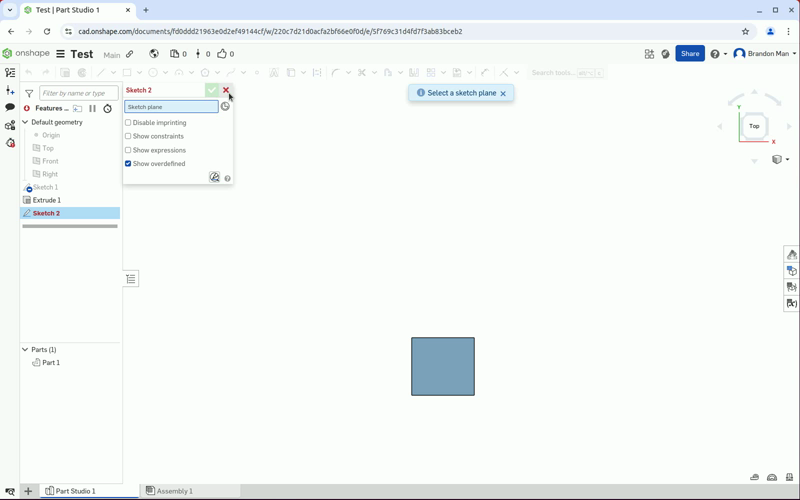
mouse_move(73, 150)
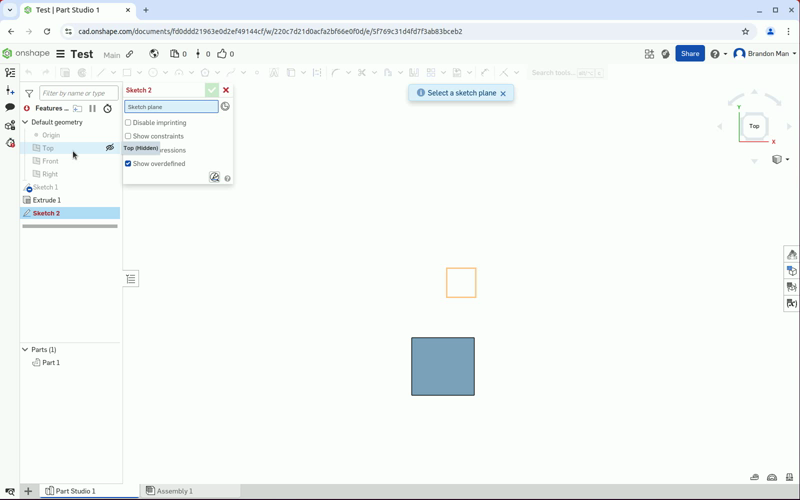
click(73, 150)
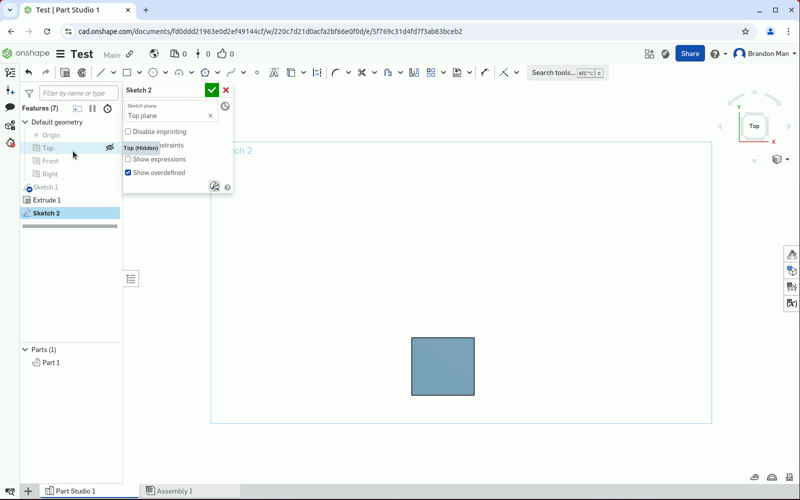
mouse_move(73, 352)
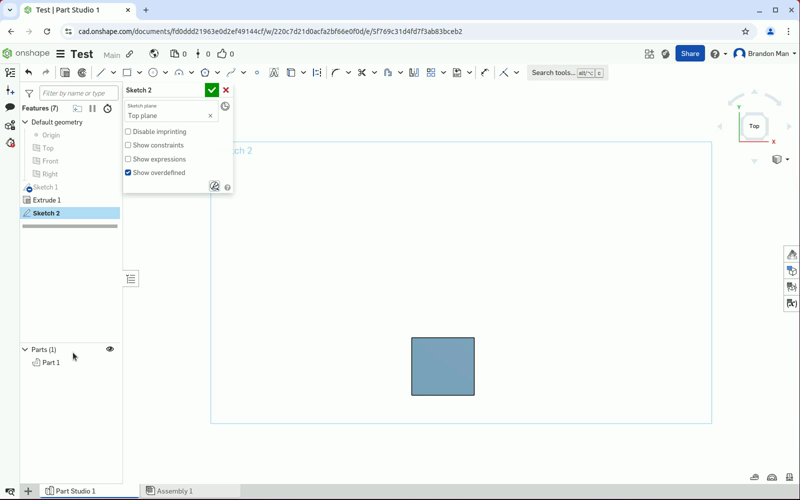
key(y)
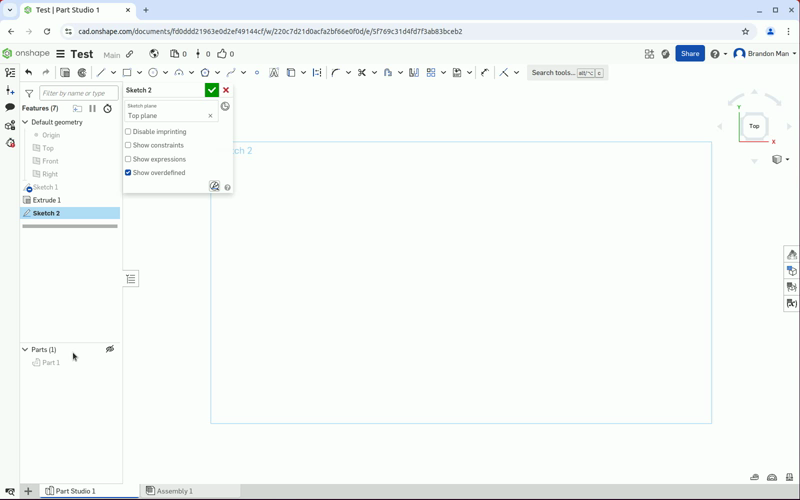
key(l)
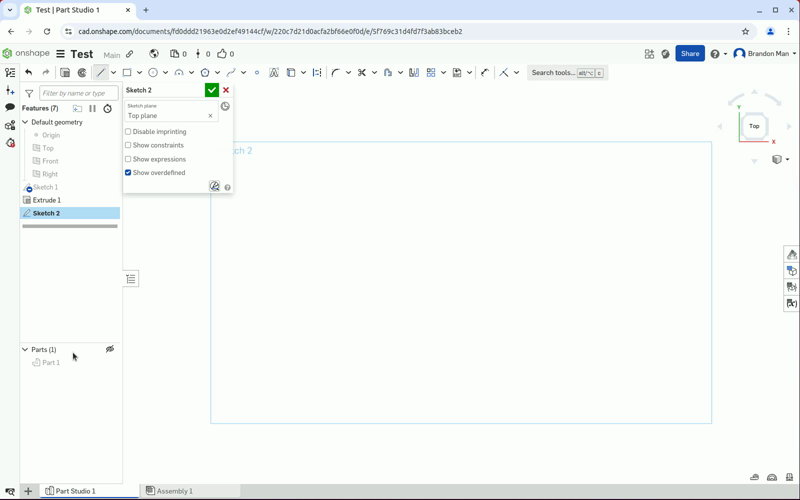
key_down(shift)
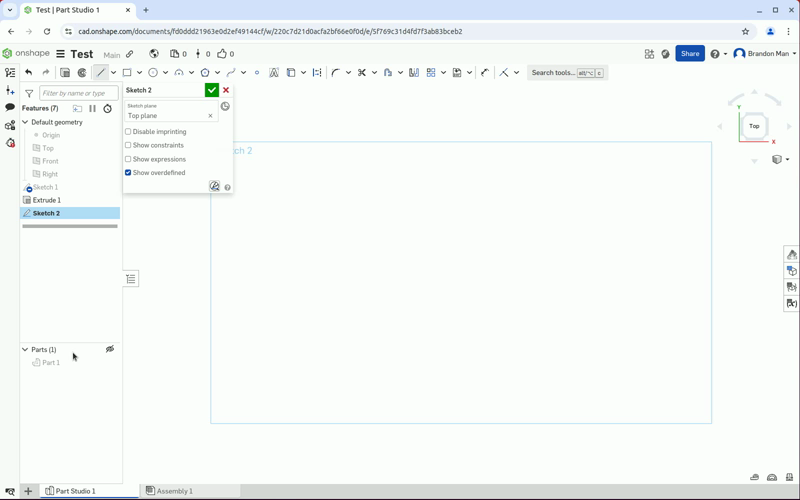
mouse_move(423, 280)
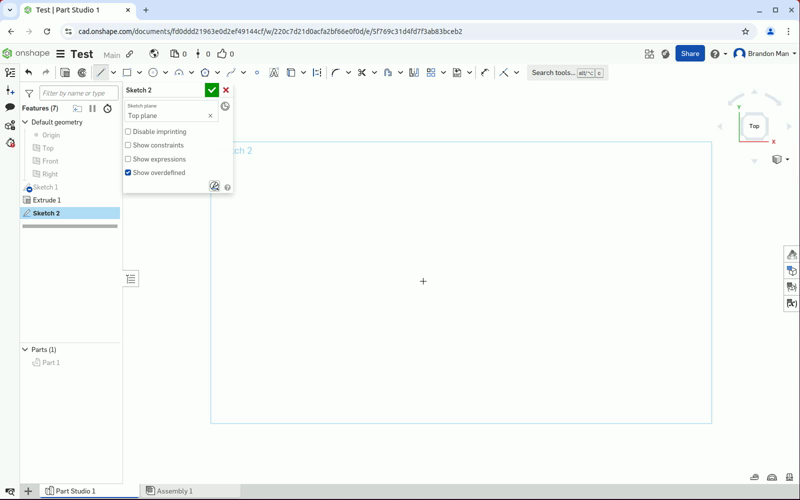
click(423, 280)
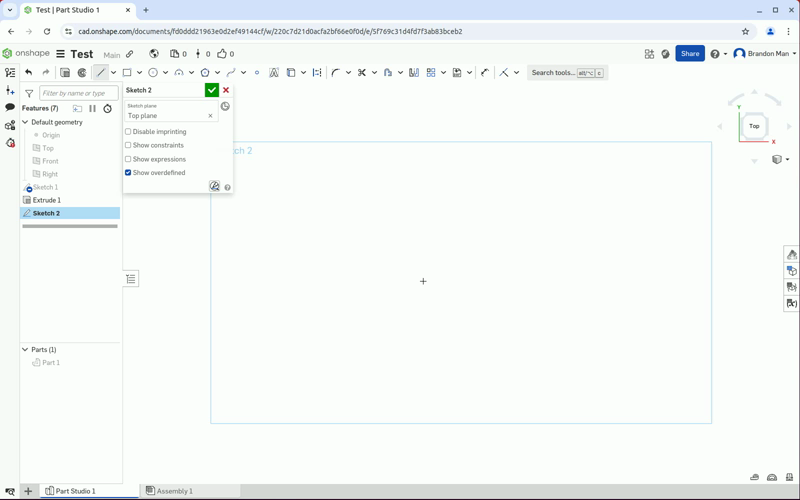
key_up(shift)
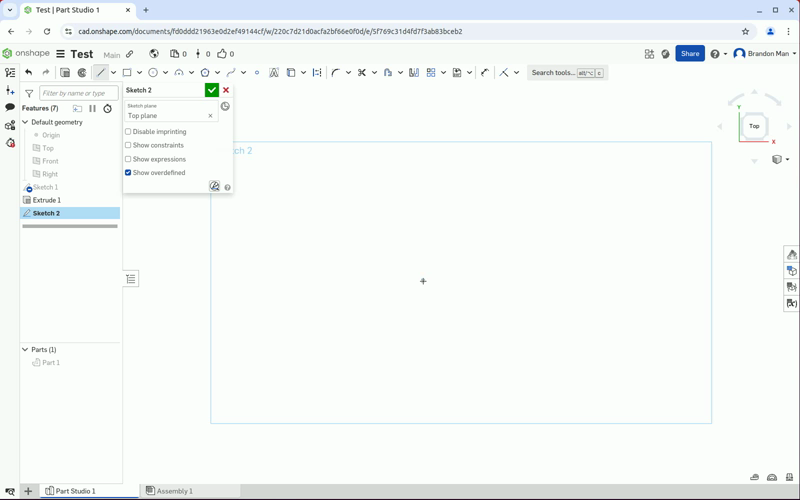
key_down(shift)
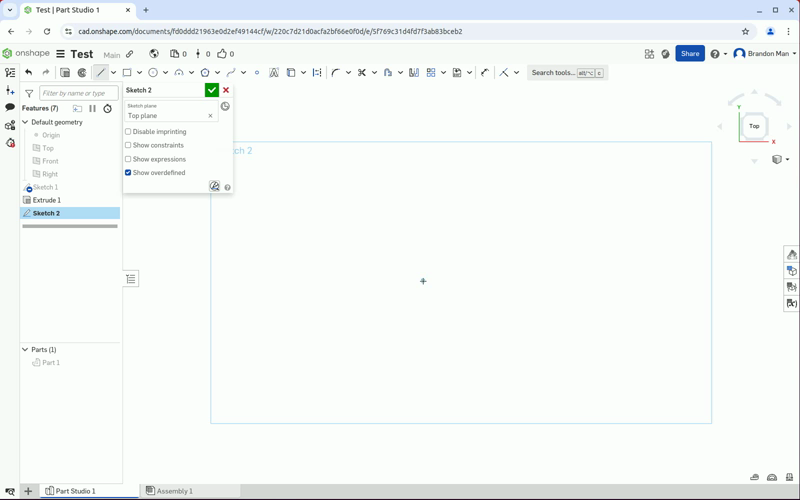
mouse_move(527, 280)
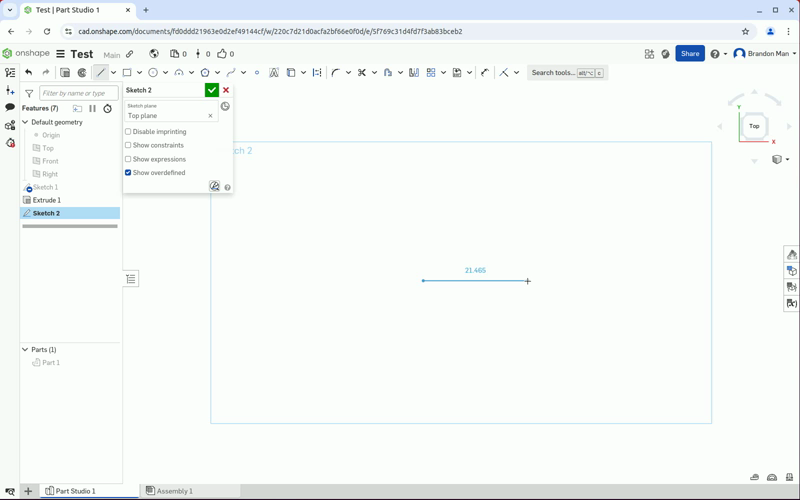
click(527, 280)
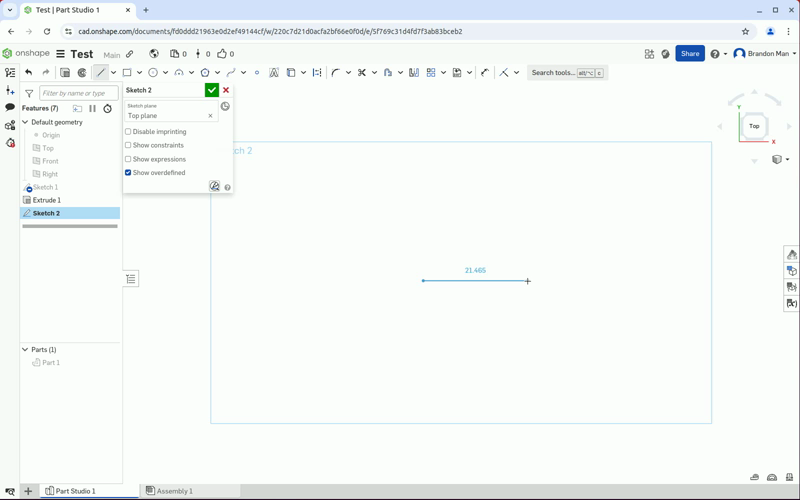
key_up(shift)
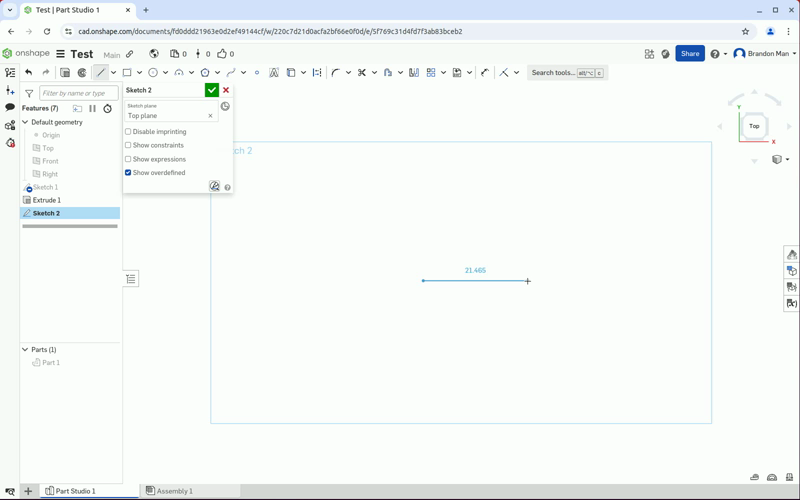
key_down(shift)
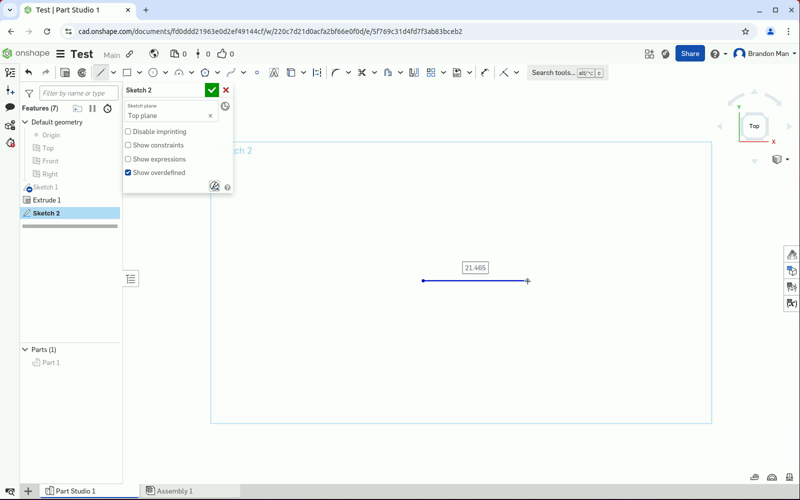
mouse_move(557, 280)
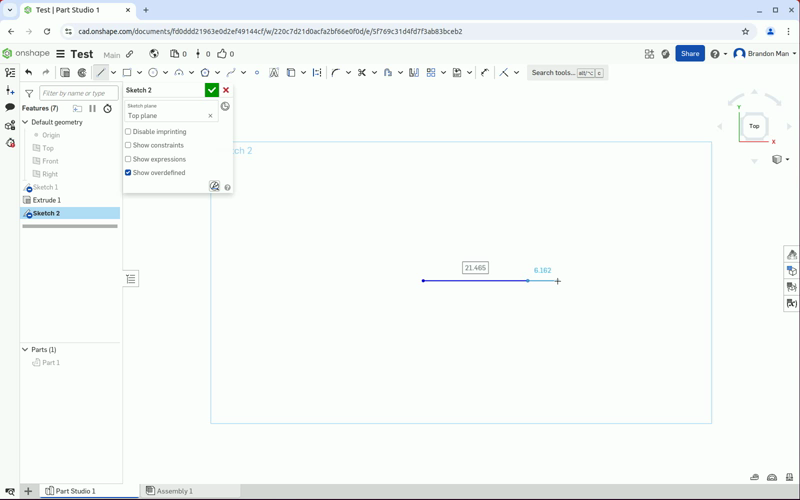
mouse_move(527, 233)
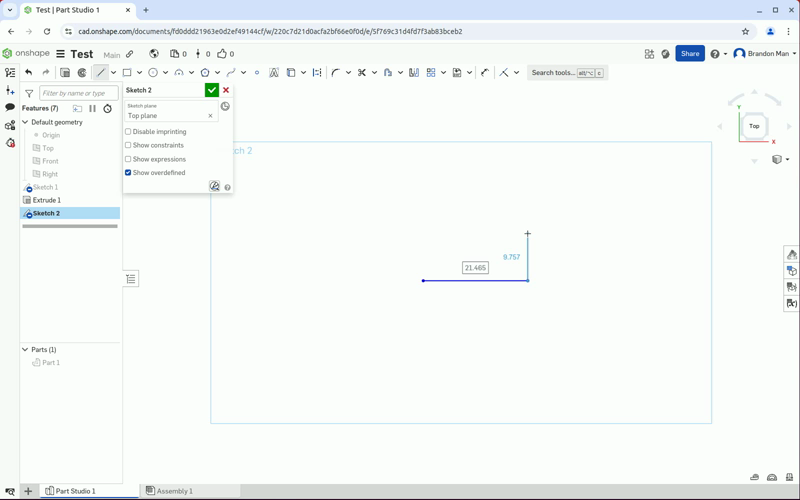
click(527, 233)
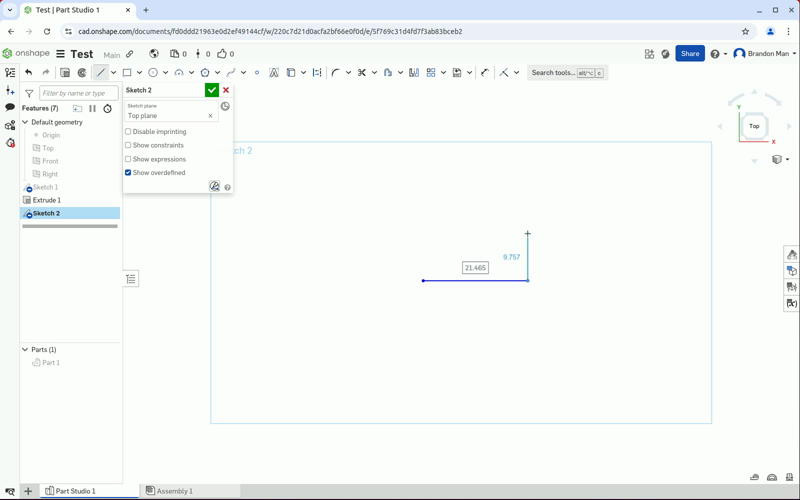
key_up(shift)
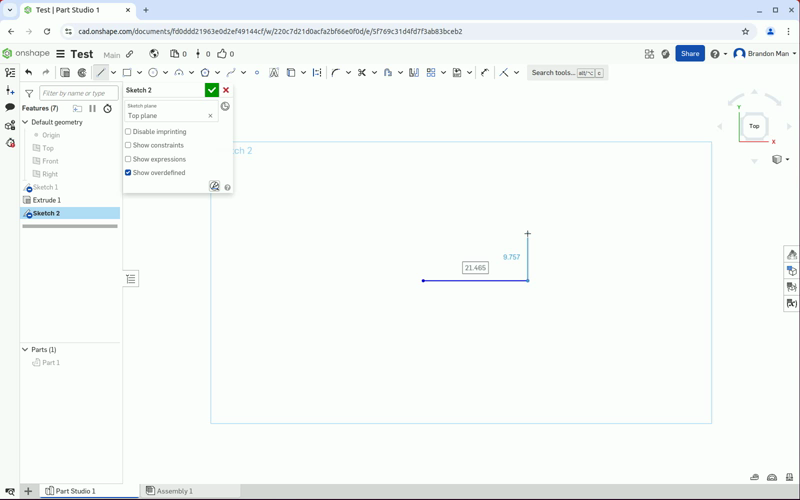
key_down(shift)
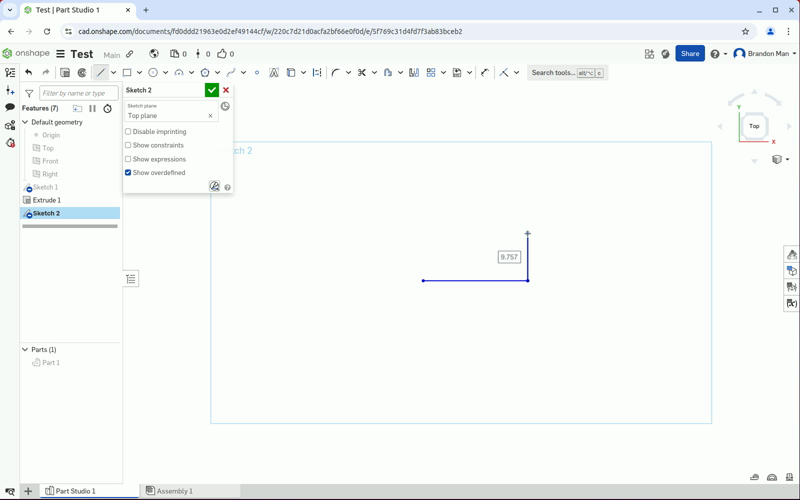
mouse_move(423, 233)
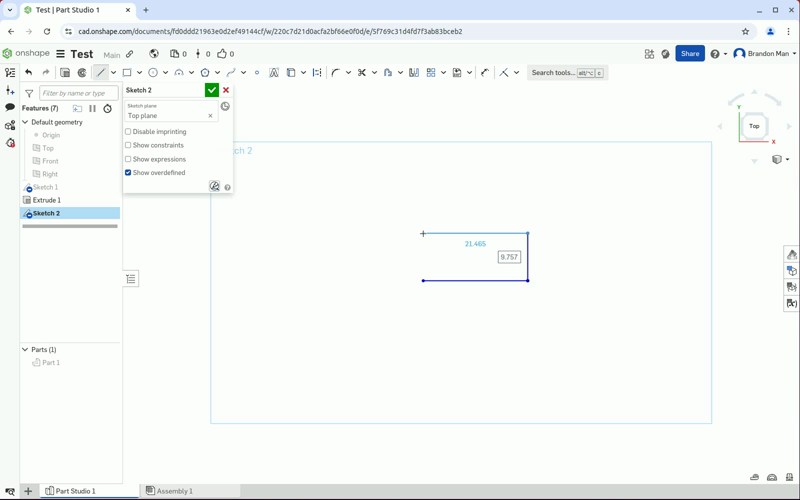
click(423, 233)
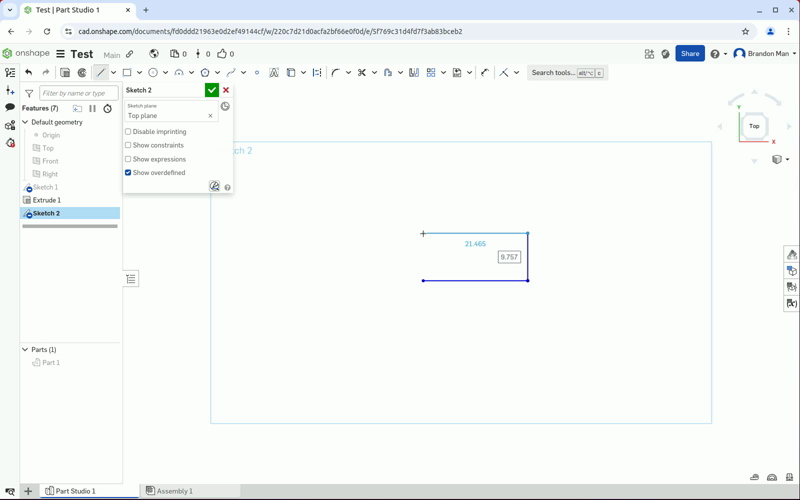
key_up(shift)
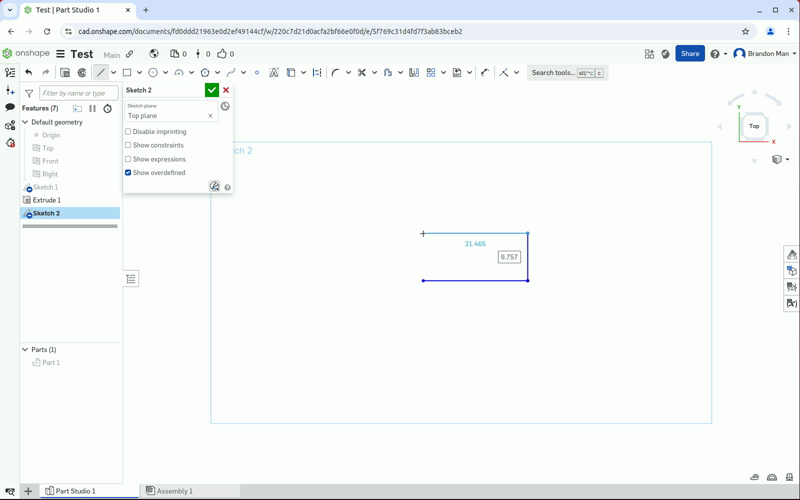
mouse_move(453, 233)
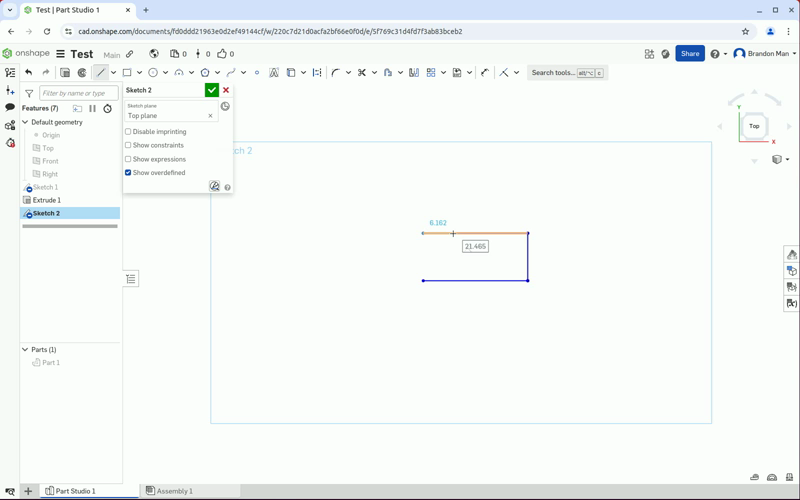
key_down(shift)
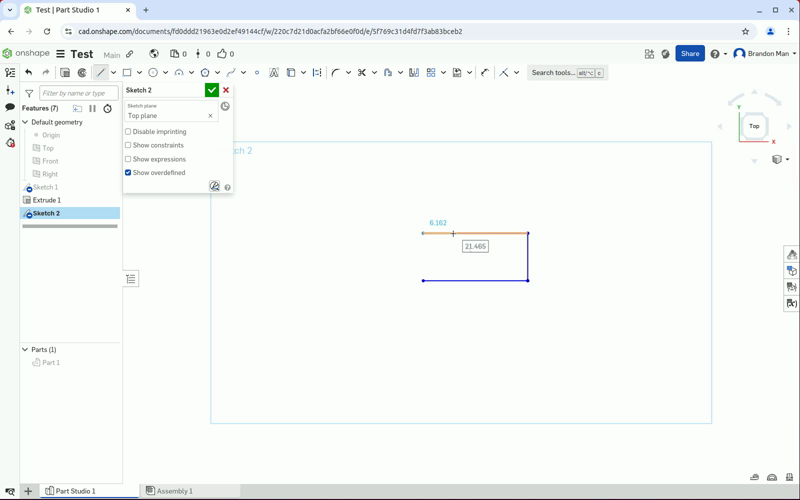
mouse_move(423, 280)
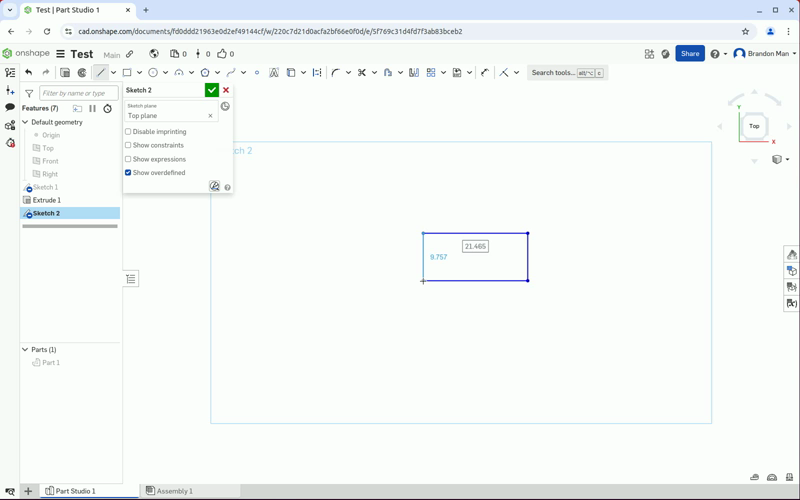
key_up(shift)
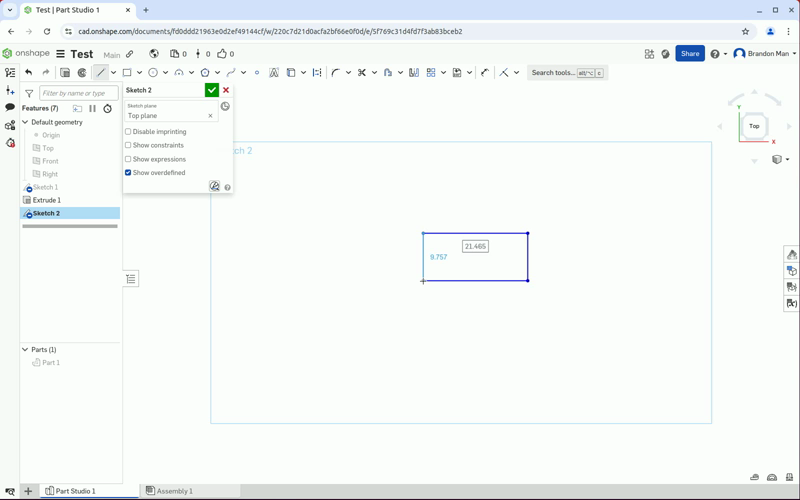
click(423, 280)
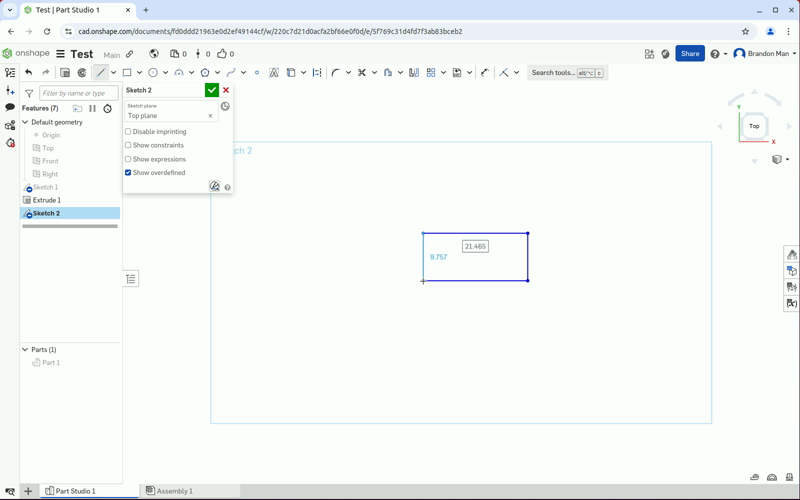
key(esc)
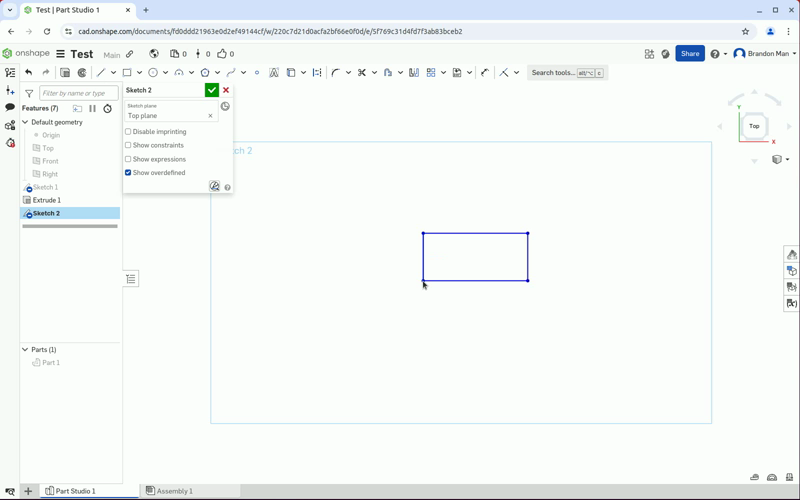
key(l)
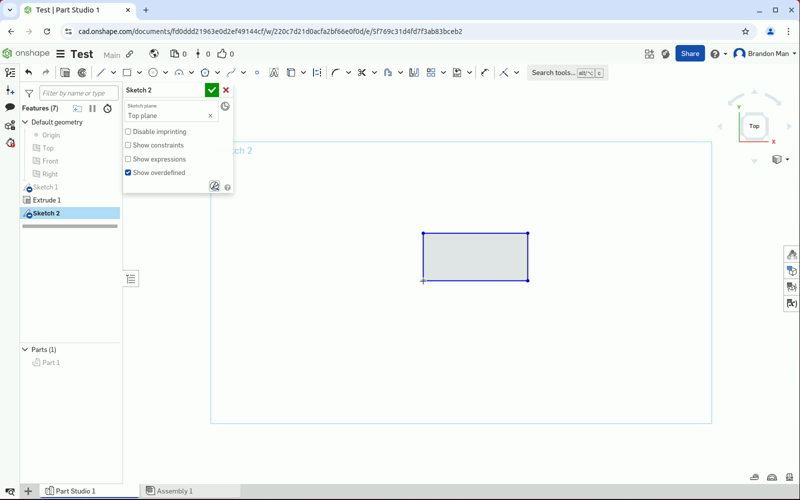
key_down(shift)
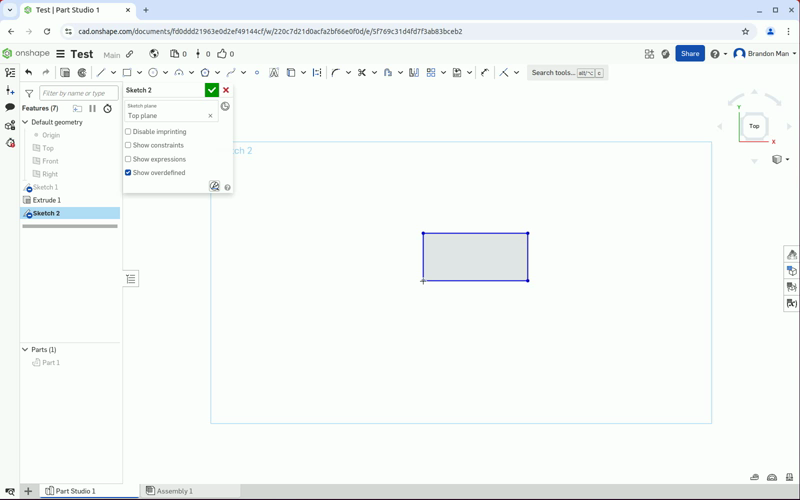
mouse_move(439, 271)
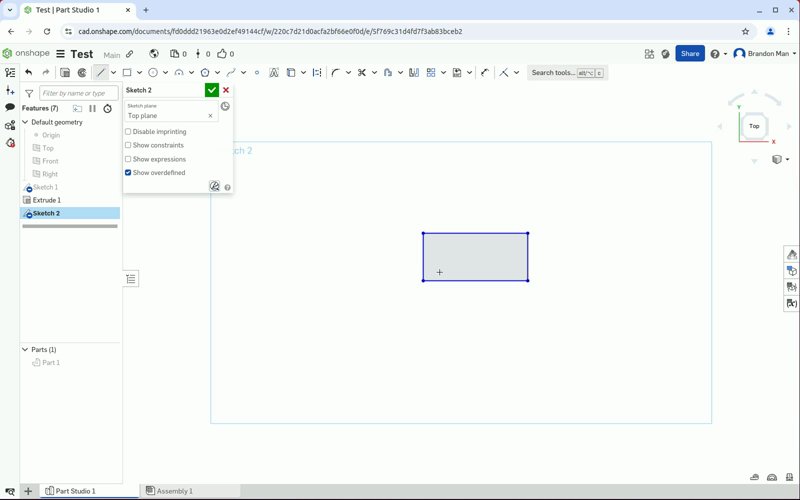
click(439, 271)
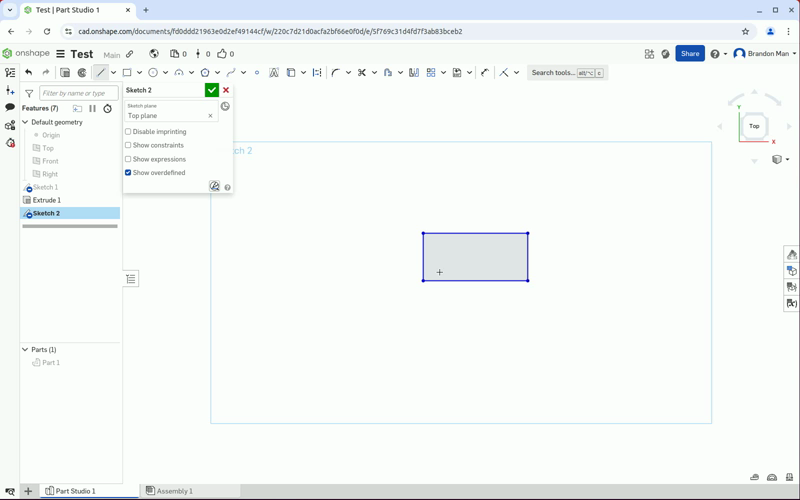
key_up(shift)
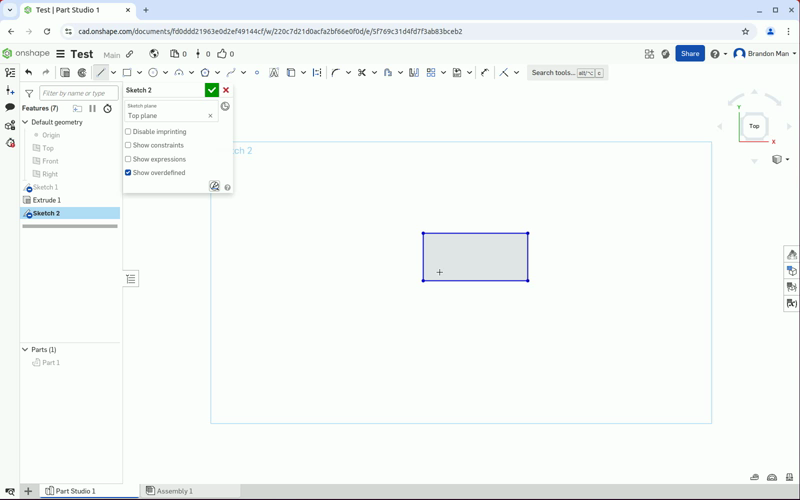
key_down(shift)
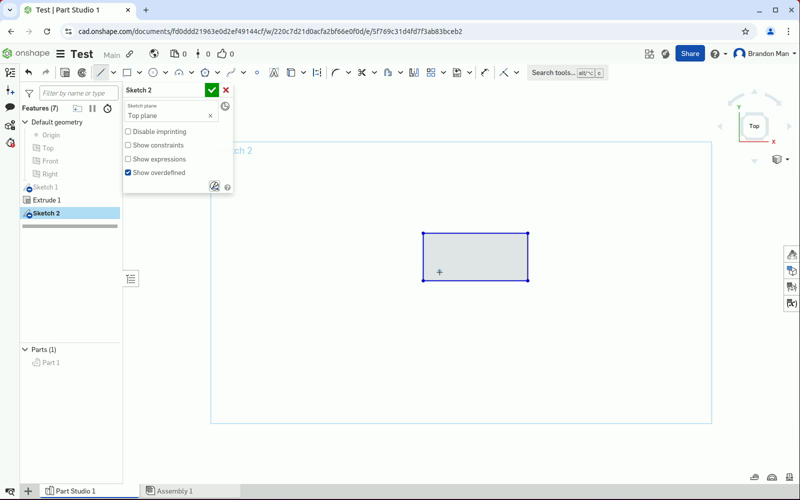
mouse_move(502, 271)
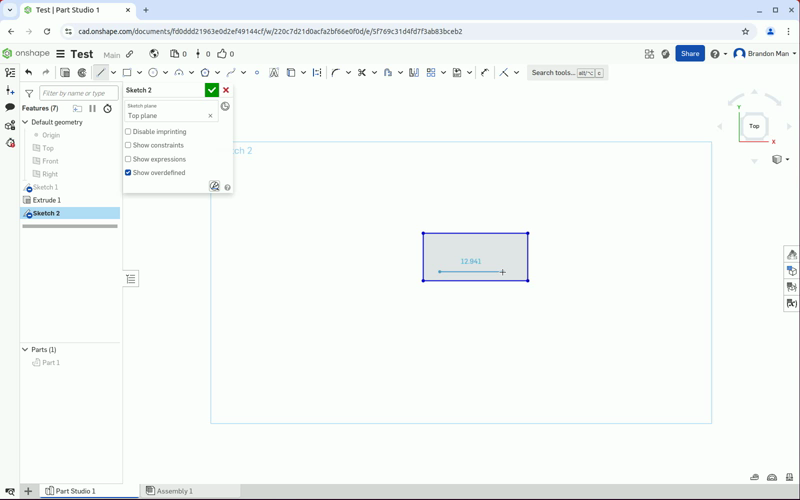
click(502, 271)
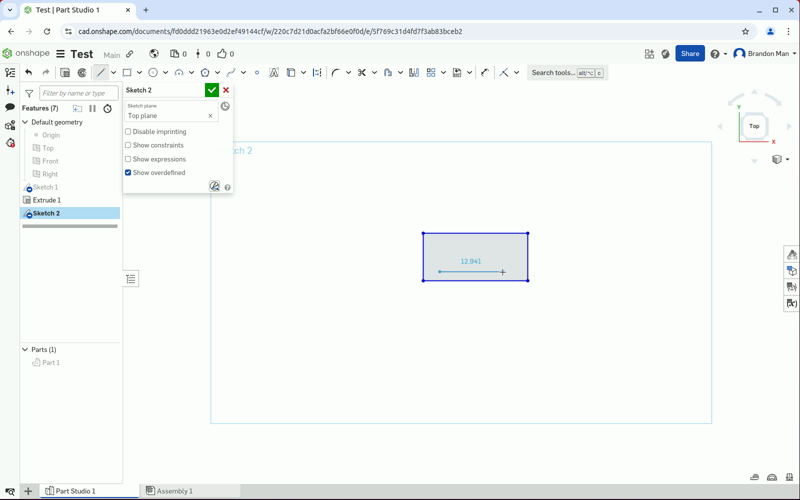
key_up(shift)
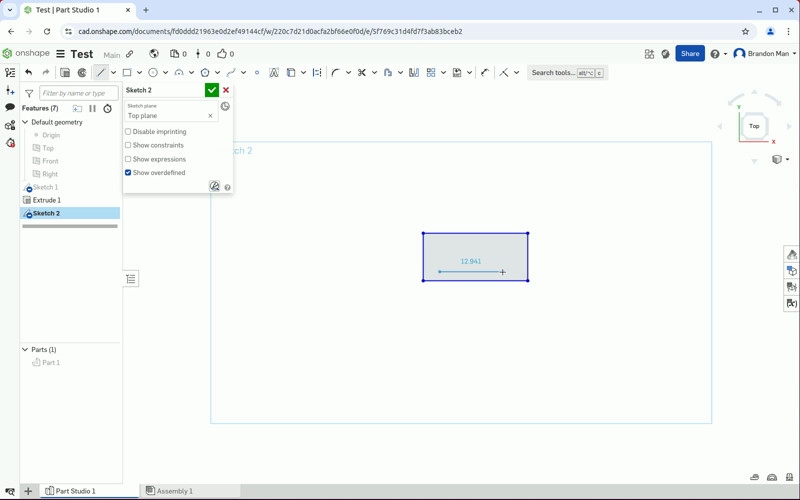
key_down(shift)
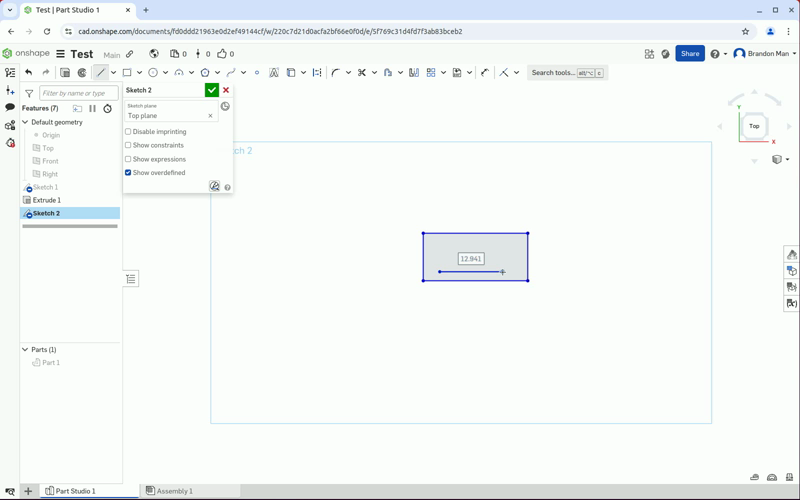
mouse_move(532, 271)
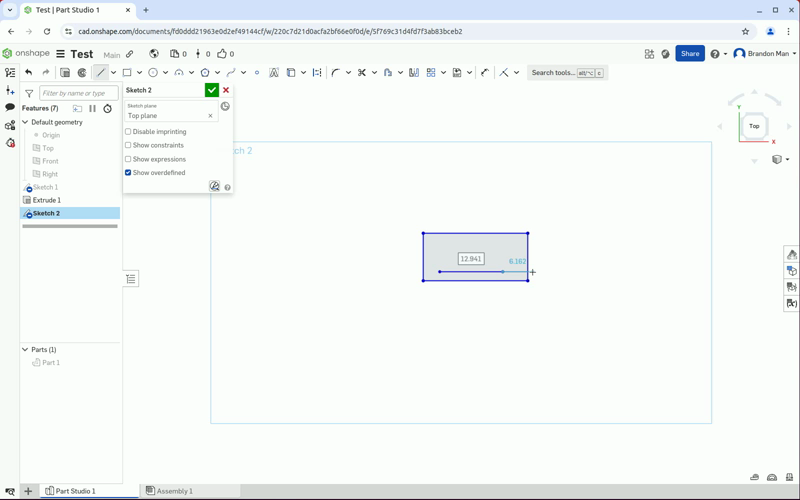
mouse_move(502, 259)
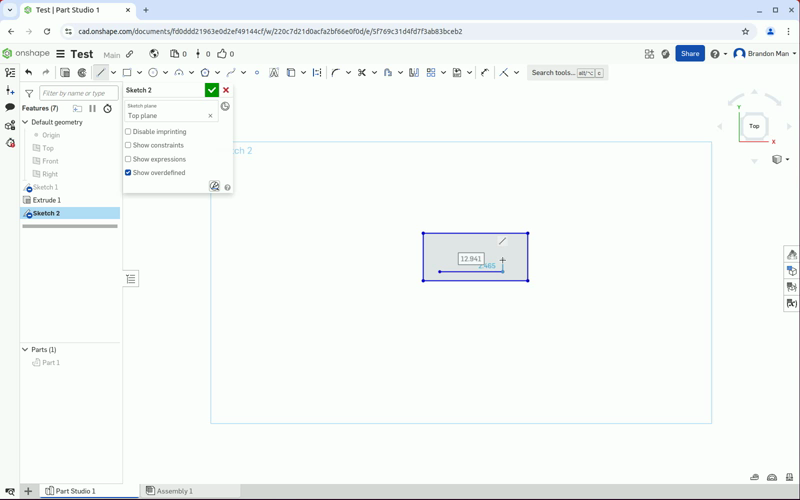
click(502, 259)
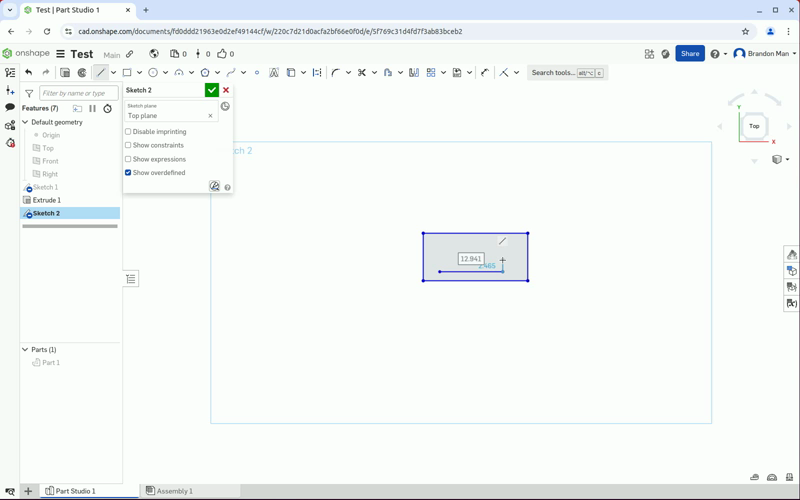
key_up(shift)
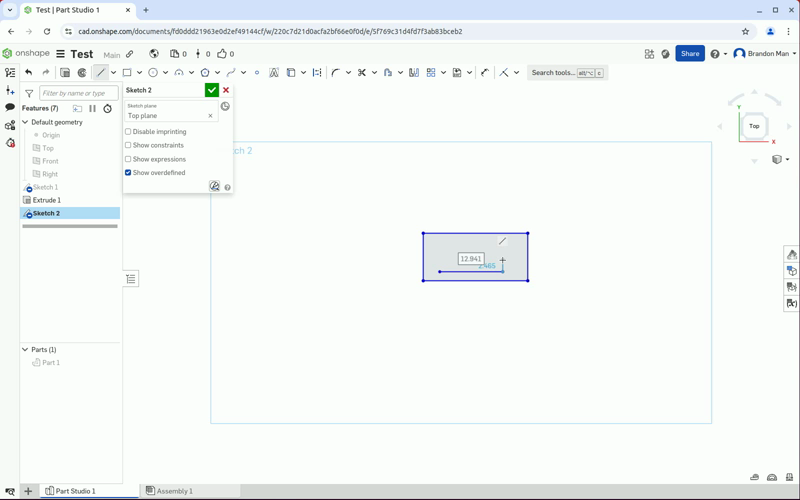
key_down(shift)
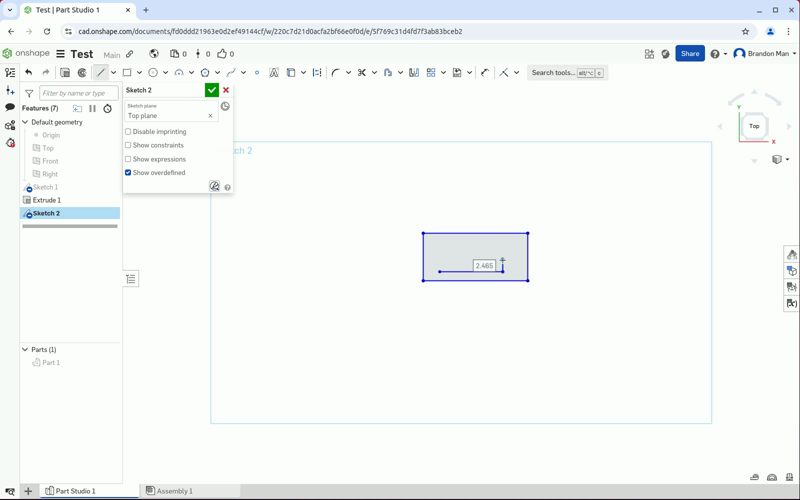
mouse_move(439, 259)
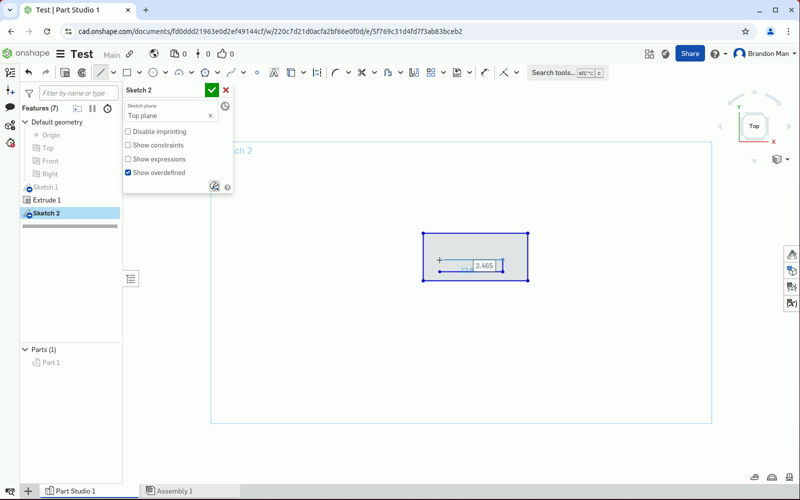
click(439, 259)
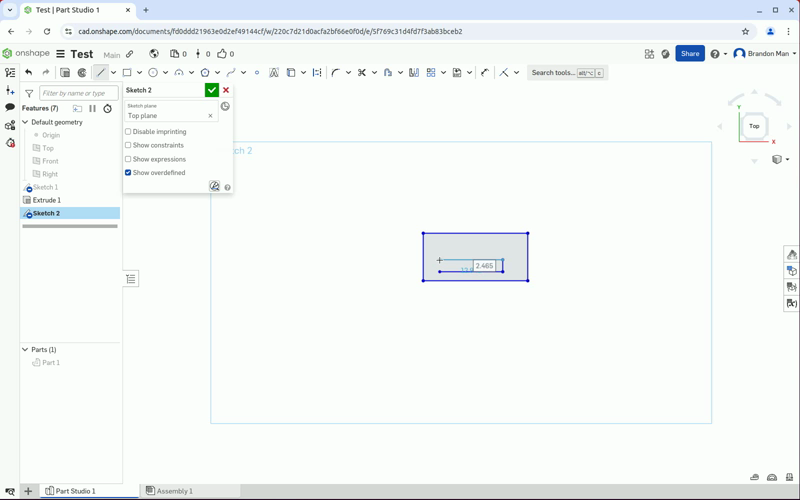
key_up(shift)
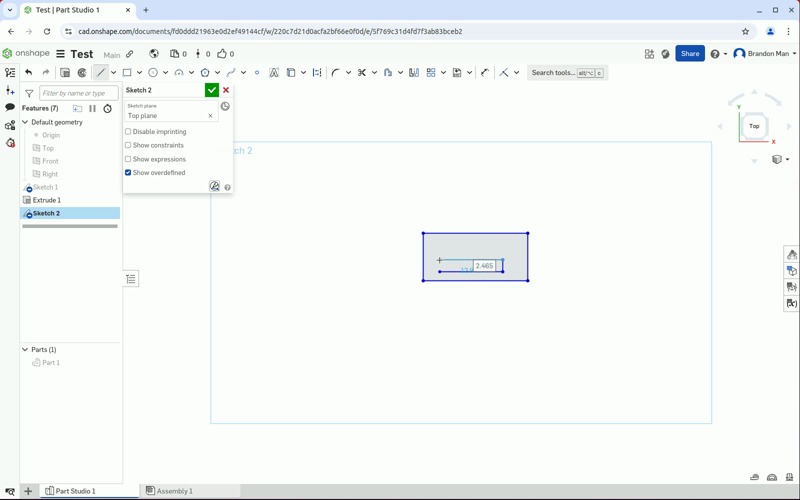
mouse_move(469, 259)
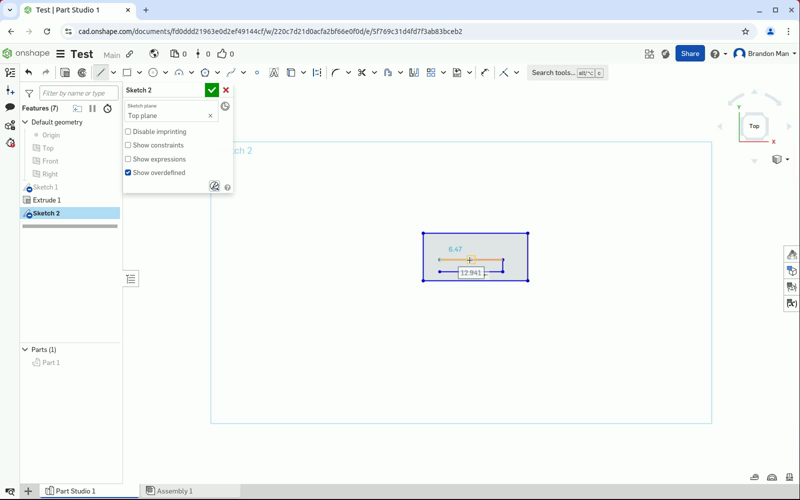
key_down(shift)
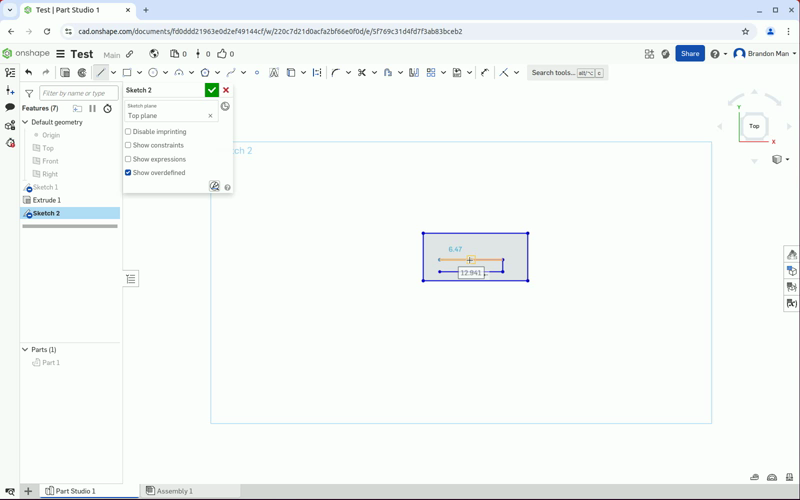
mouse_move(439, 271)
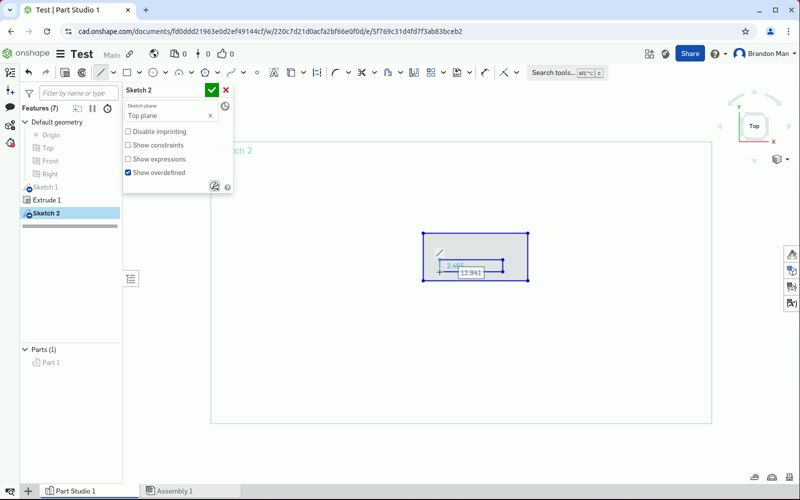
key_up(shift)
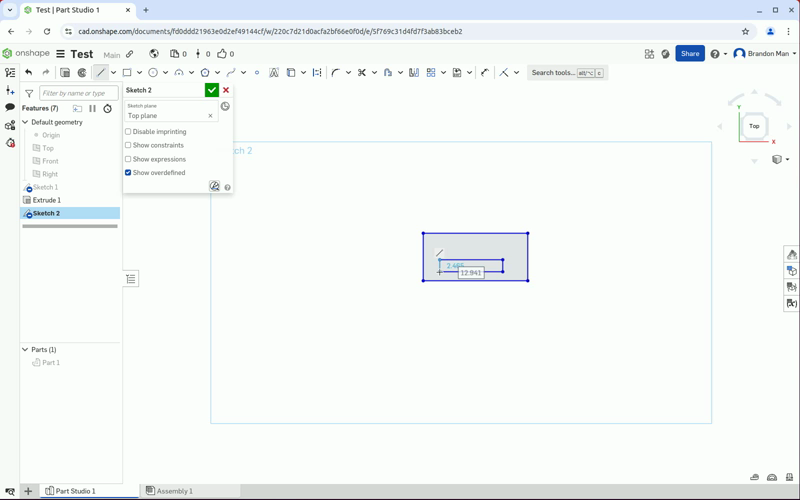
click(439, 271)
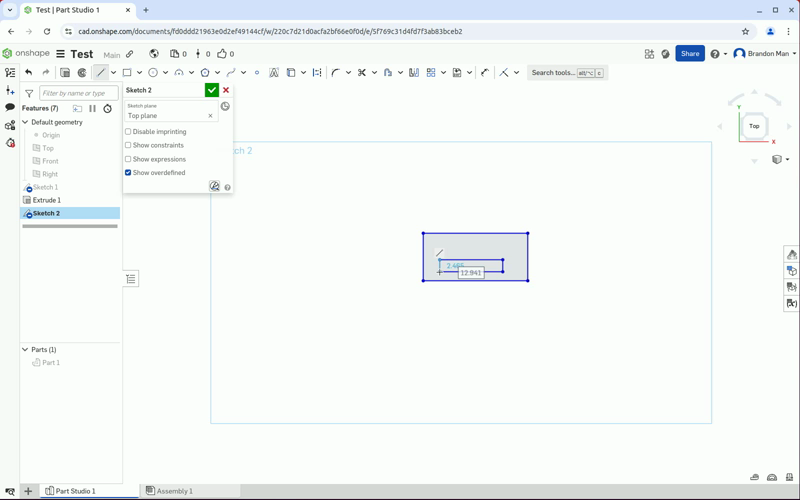
key(esc)
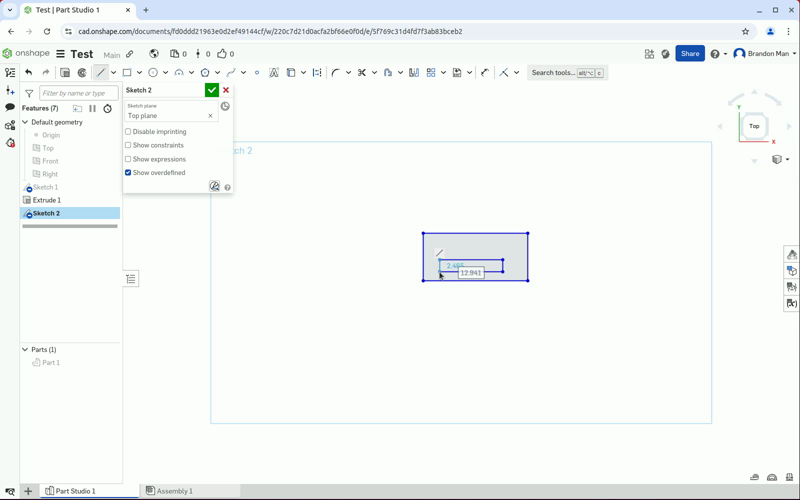
mouse_move(508, 248)
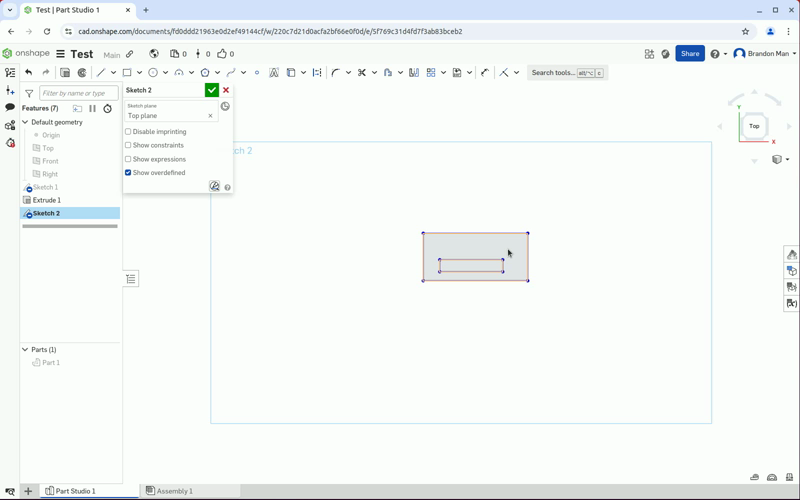
click(508, 248)
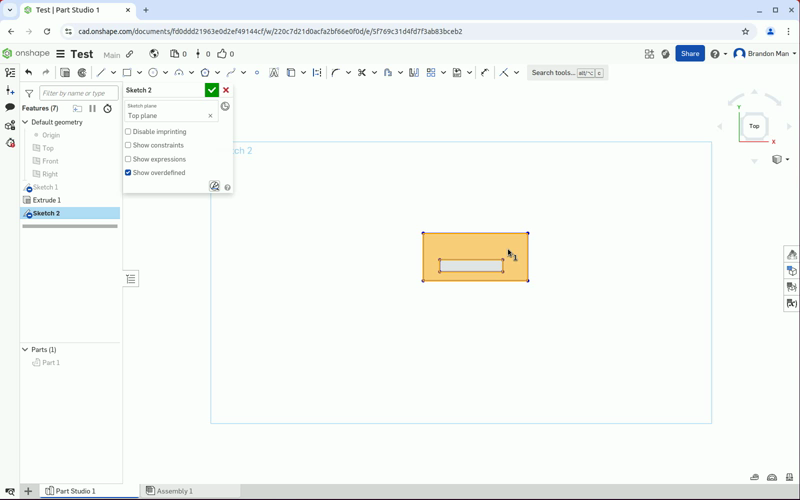
mouse_move(73, 352)
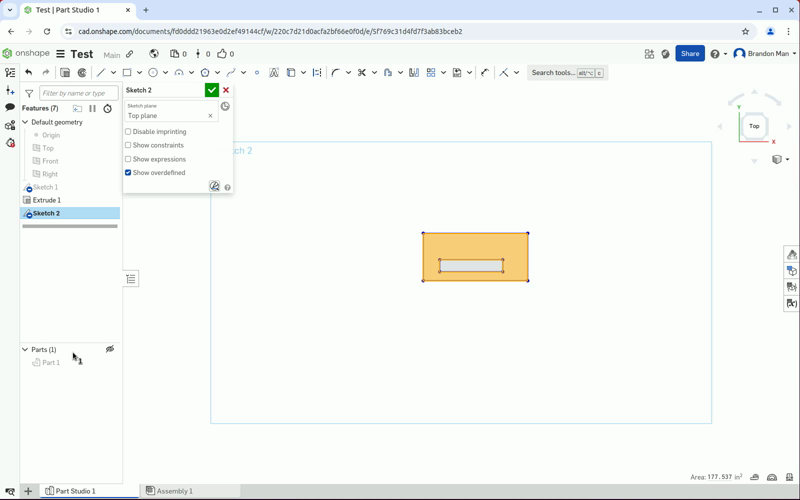
key(shift+y)
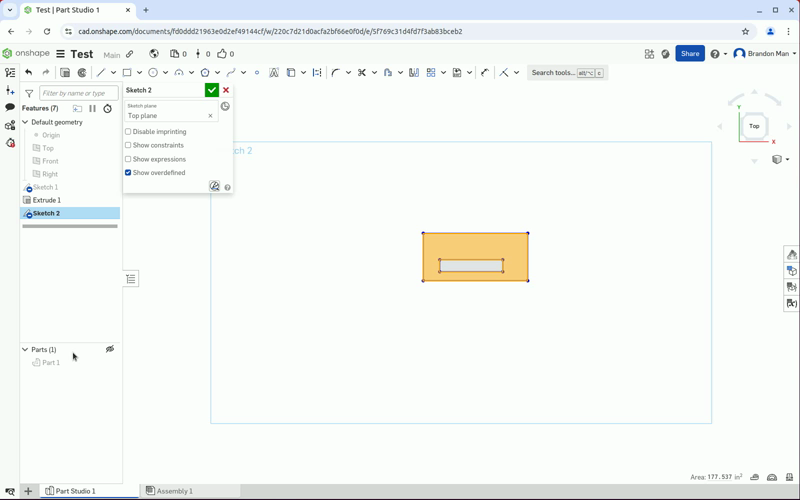
key(shift+e)
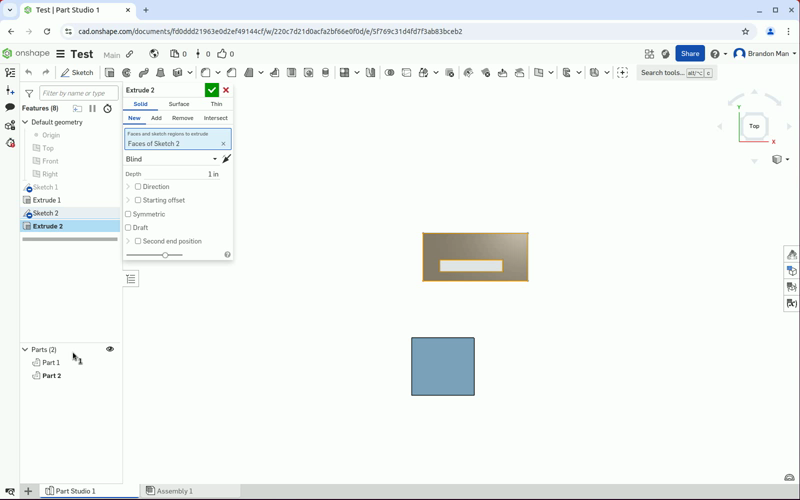
mouse_move(143, 106)
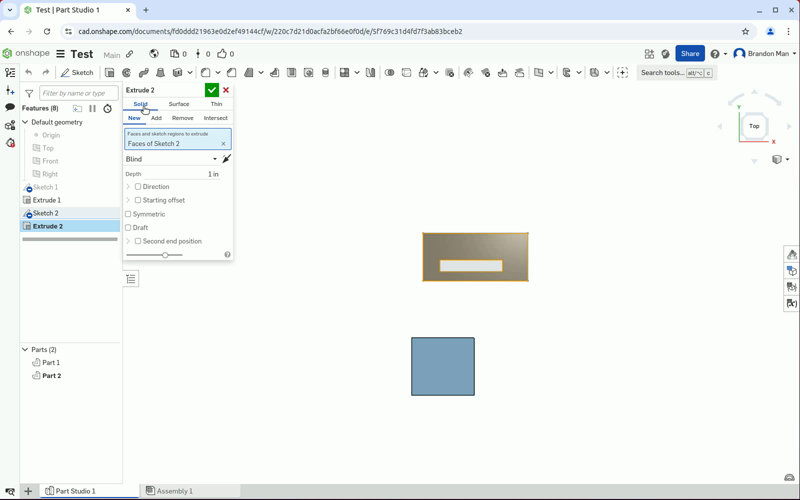
click(143, 106)
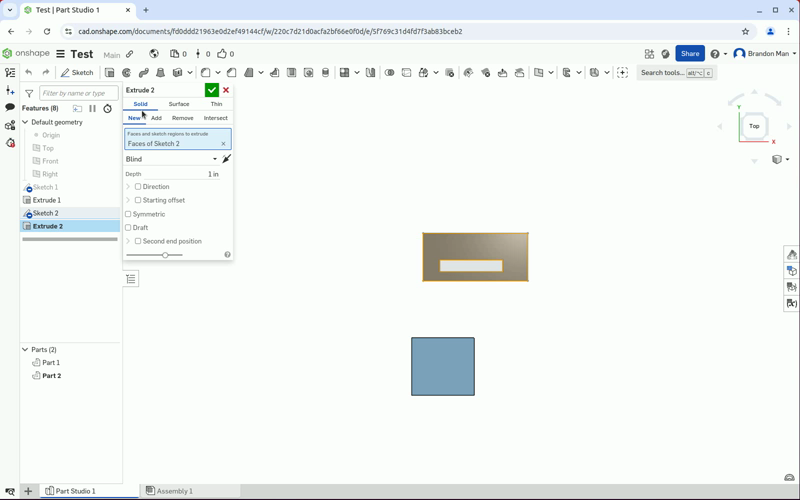
mouse_move(137, 120)
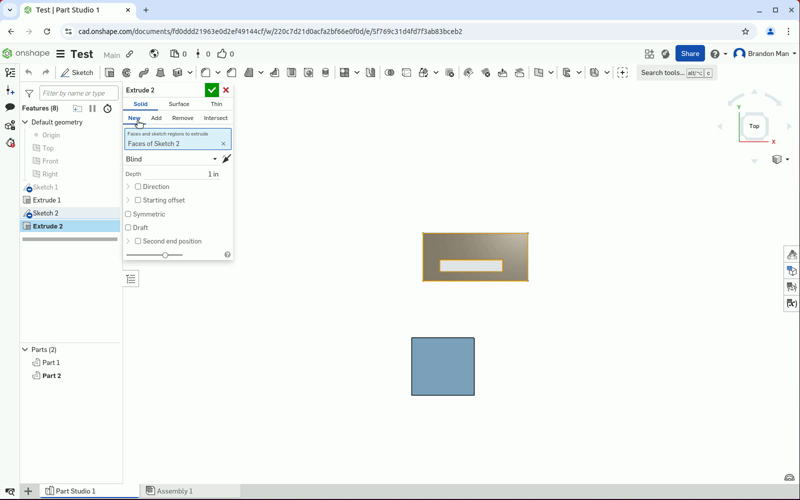
click(137, 120)
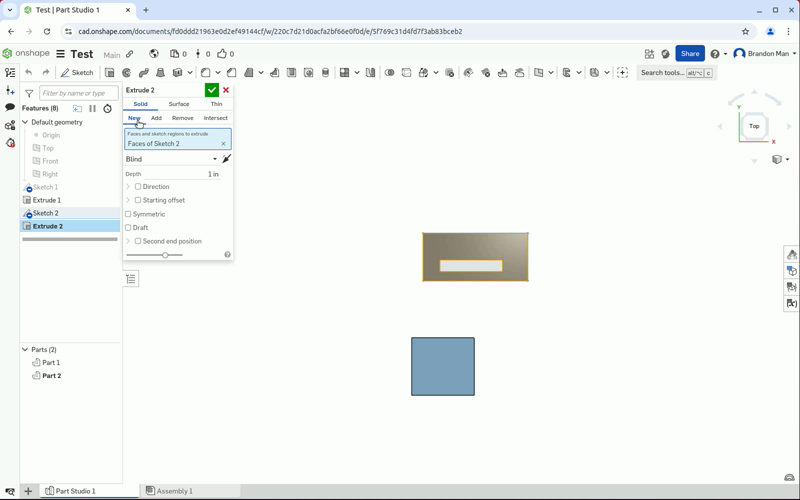
key(tab, 4)
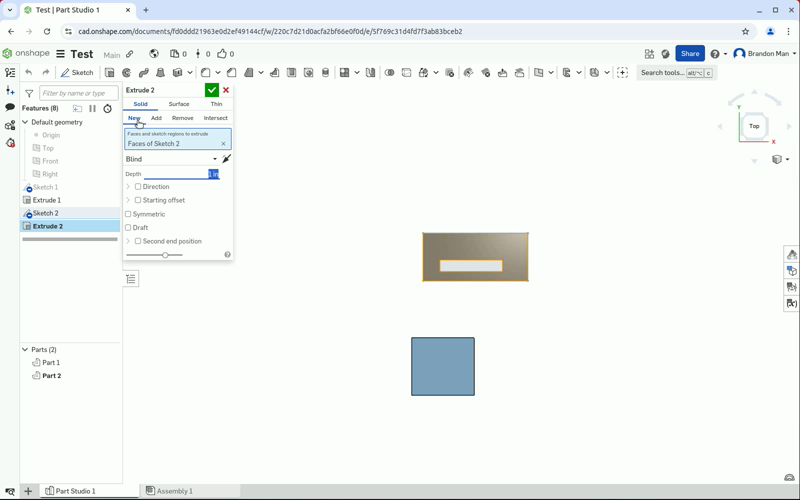
text(2.407)
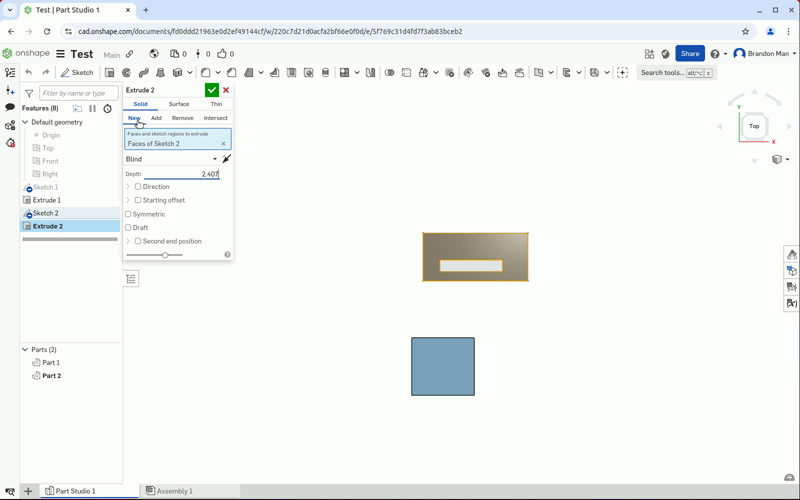
key(enter)
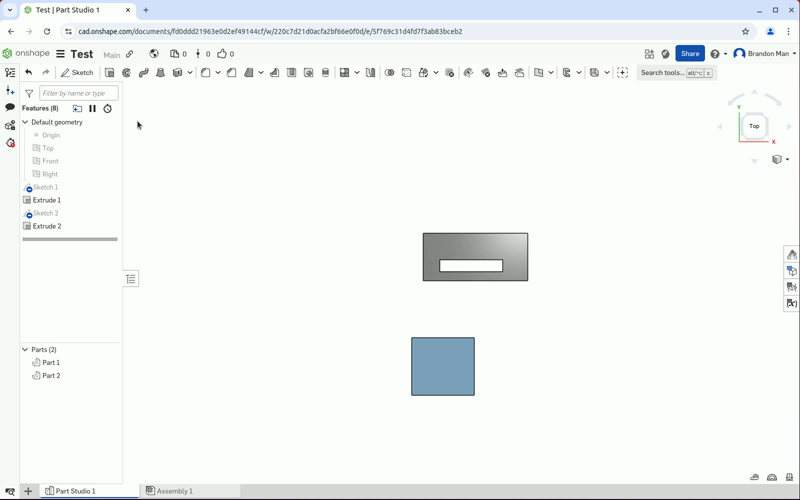
key(shift+h)
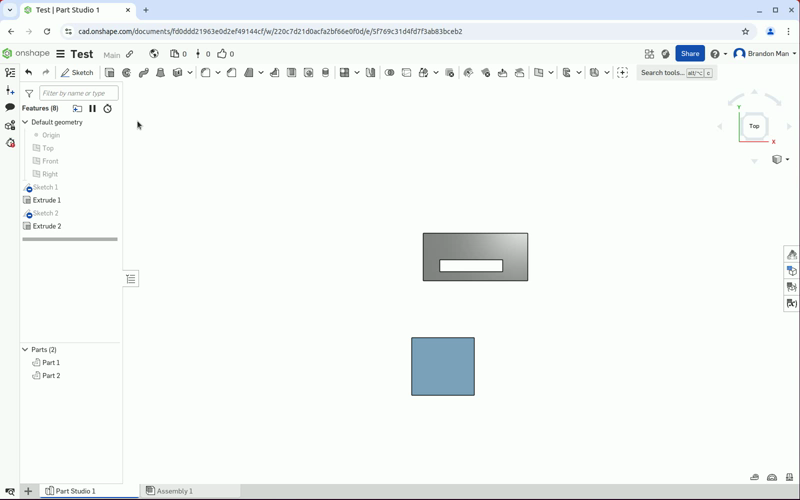
key(shift+h)
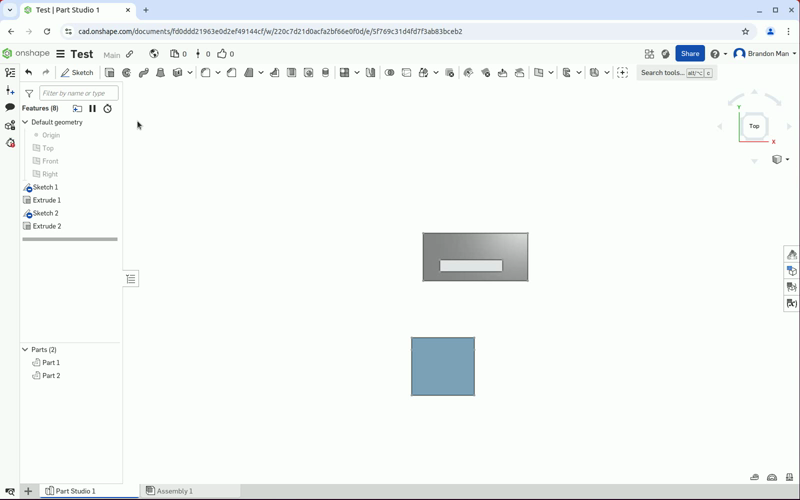
key(shift+7)
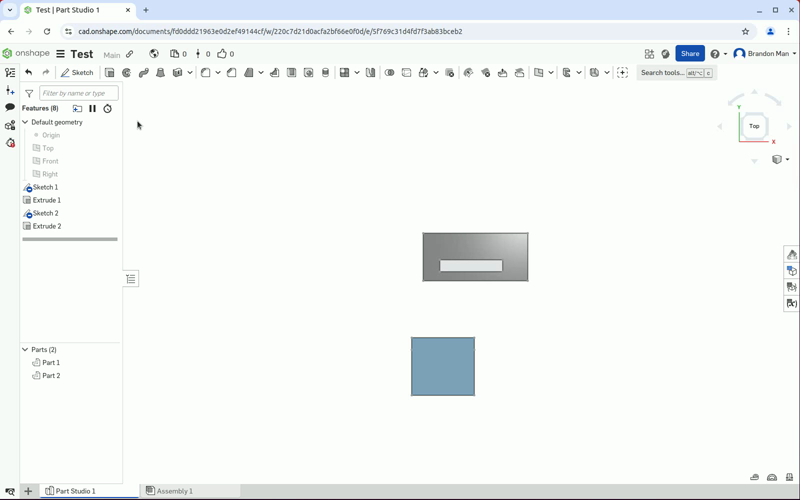
key(up, 3)
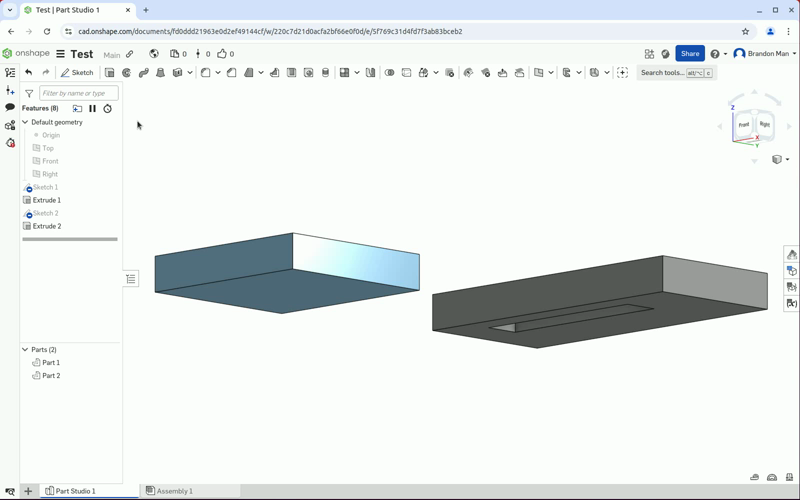
key(left, 3)
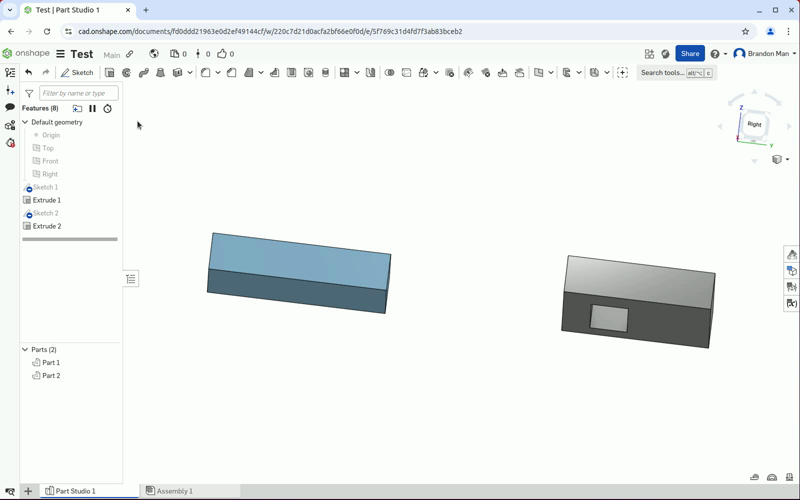
key(right, 3)
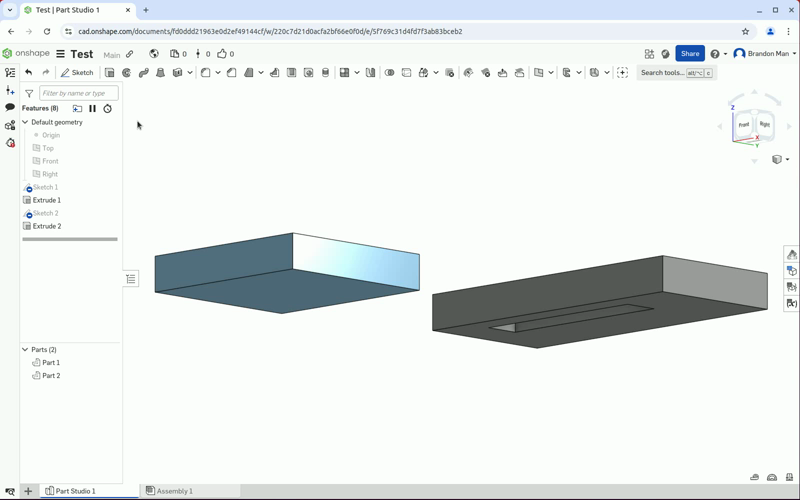
key(down, 3)
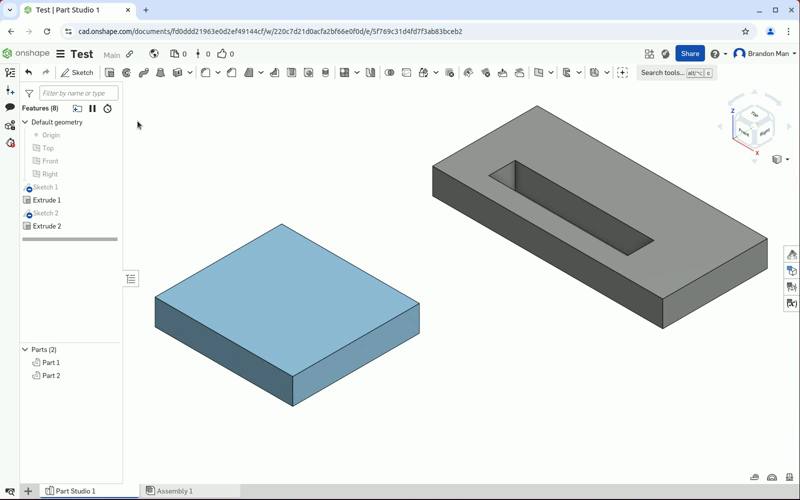
mouse_move(73, 189)
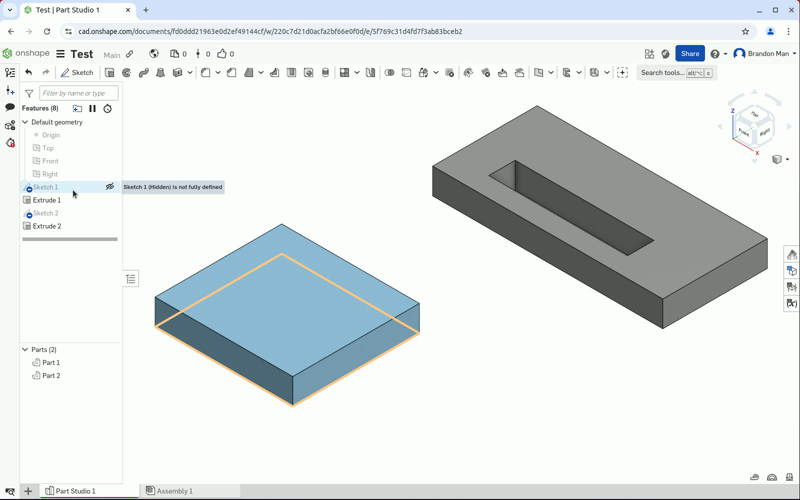
click(73, 189)